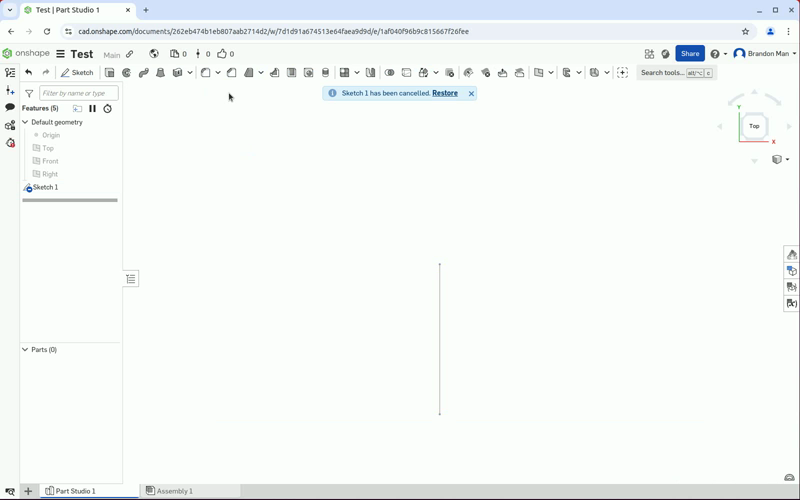
key(shift+h)
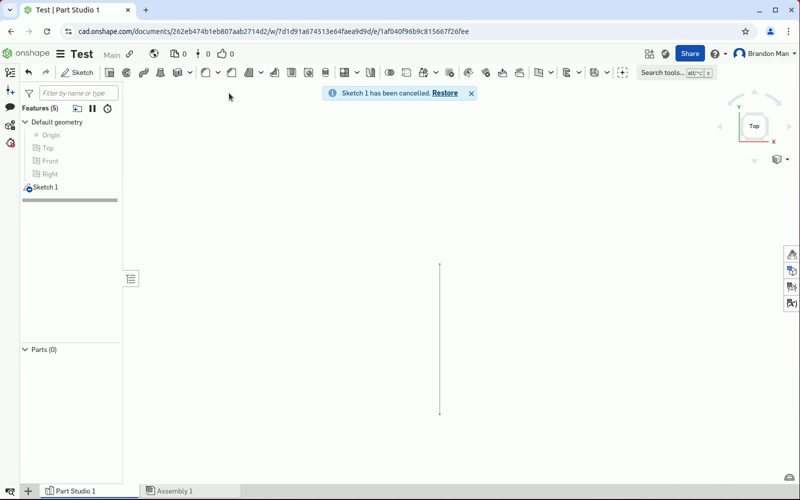
key(shift+s)
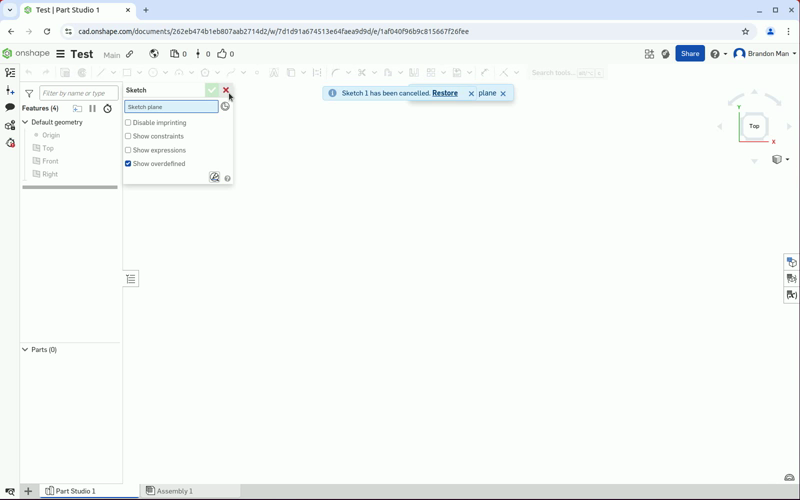
mouse_move(73, 150)
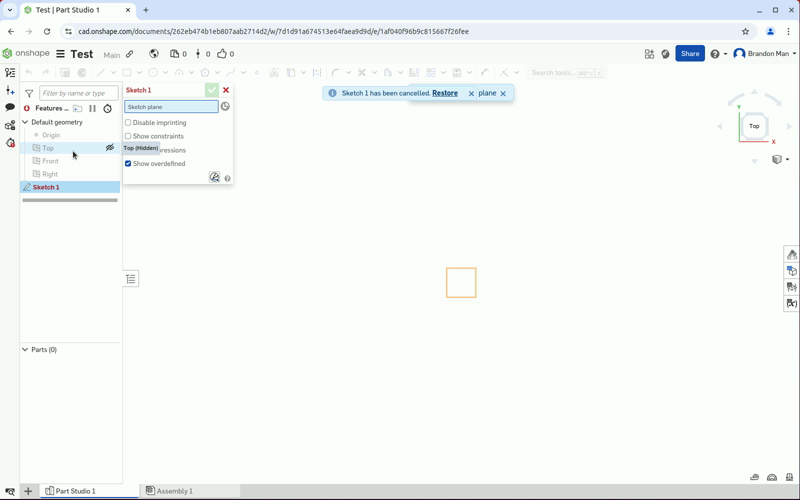
click(73, 150)
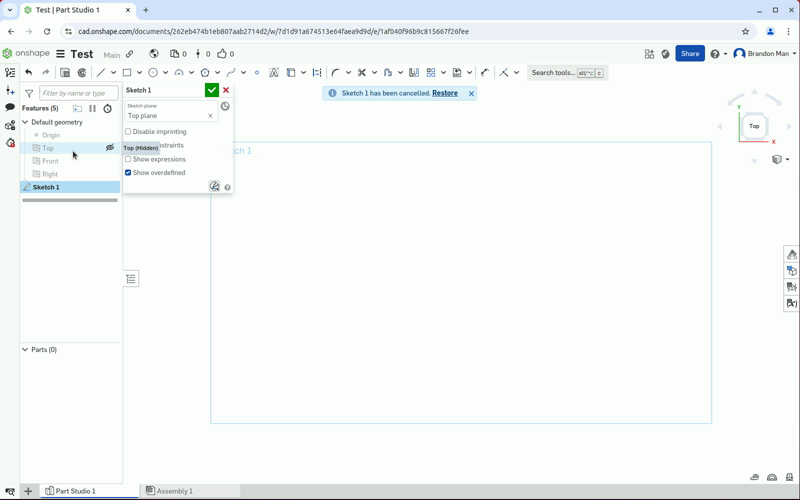
mouse_move(73, 352)
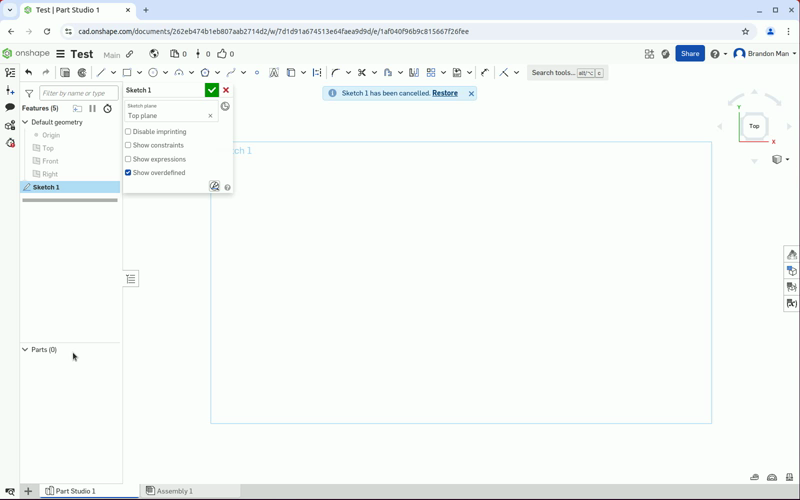
key(y)
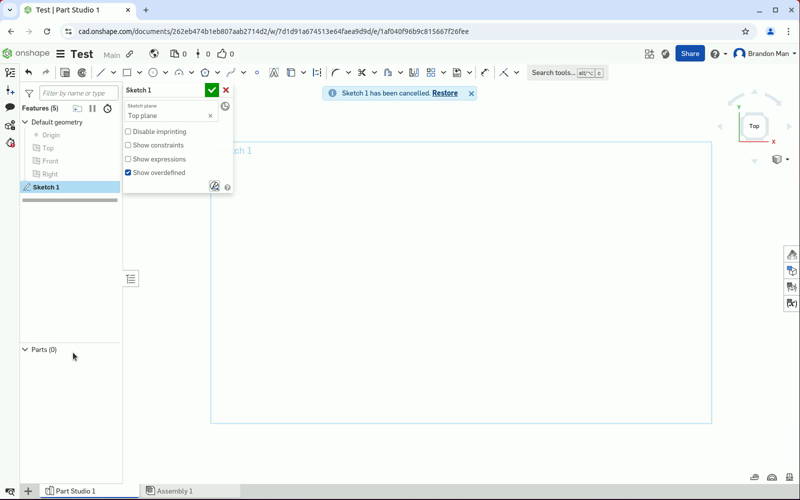
key(l)
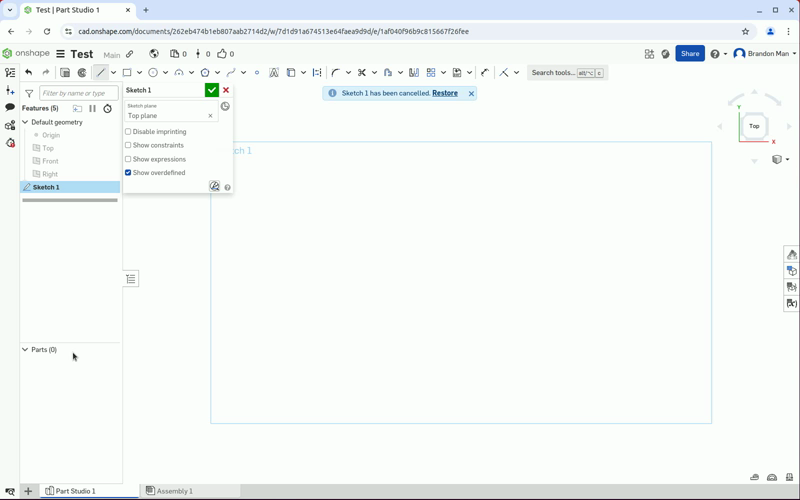
key_down(shift)
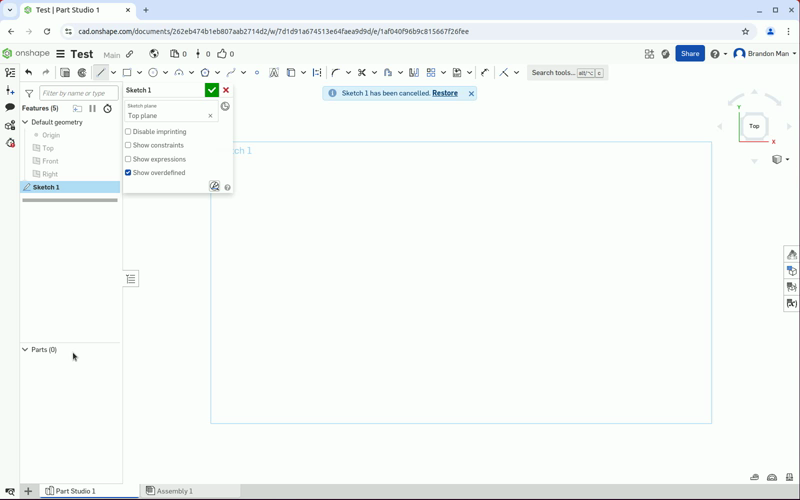
mouse_move(429, 319)
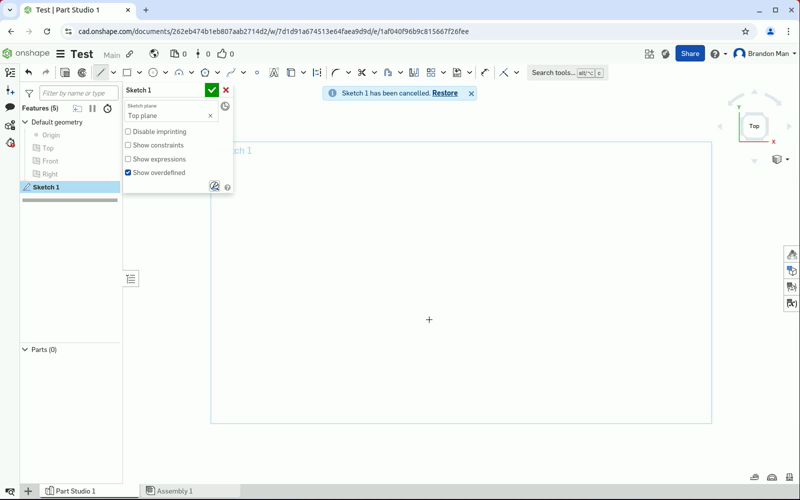
click(429, 319)
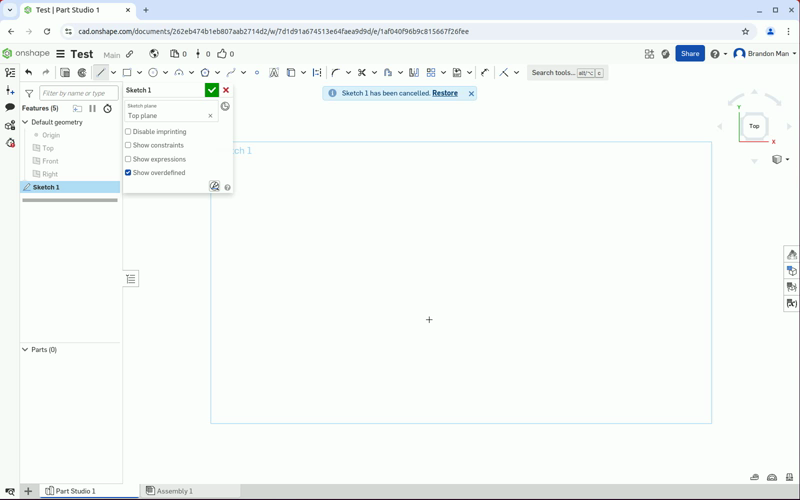
key_up(shift)
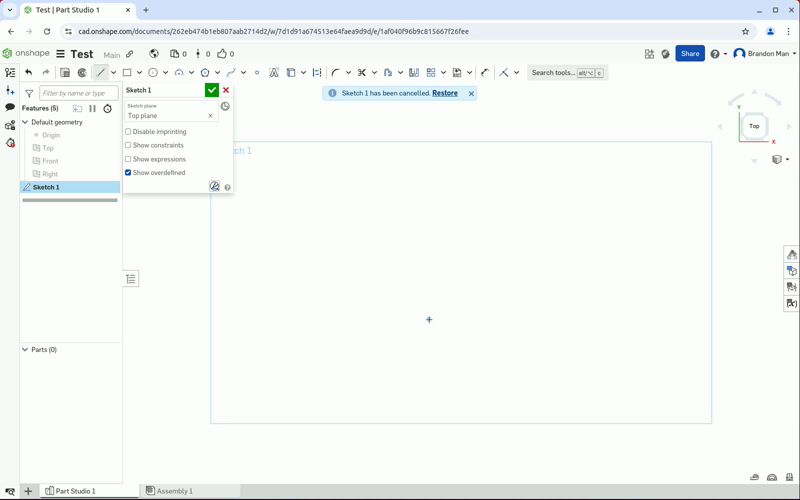
key_down(shift)
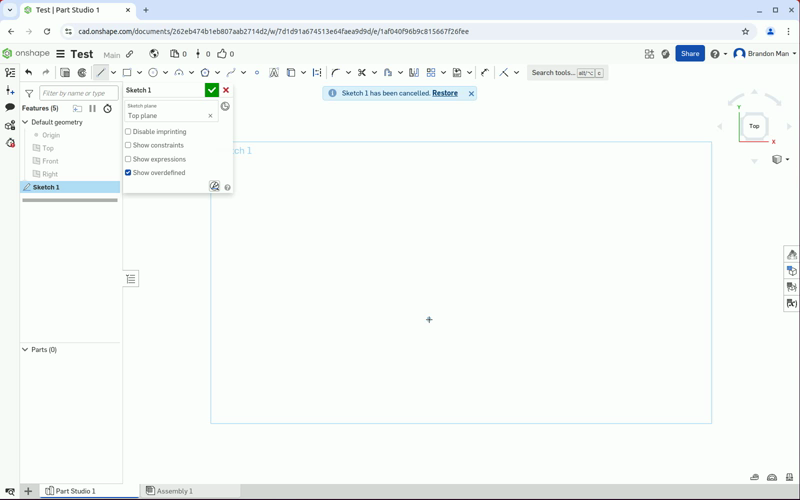
mouse_move(492, 319)
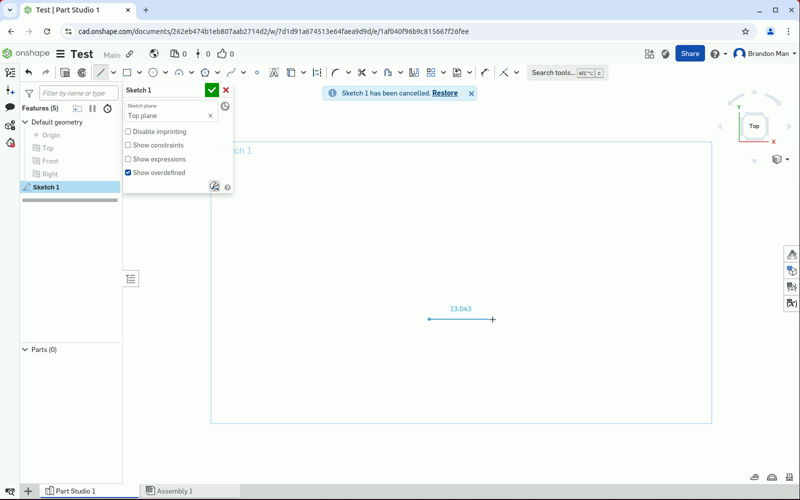
click(492, 319)
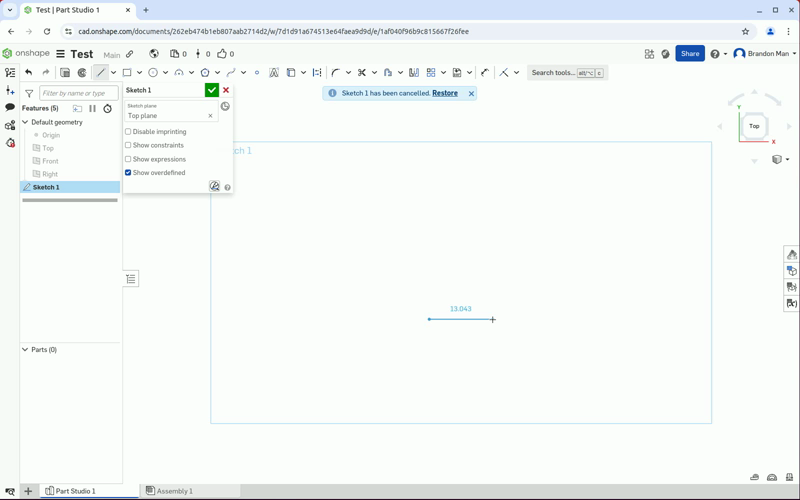
key_up(shift)
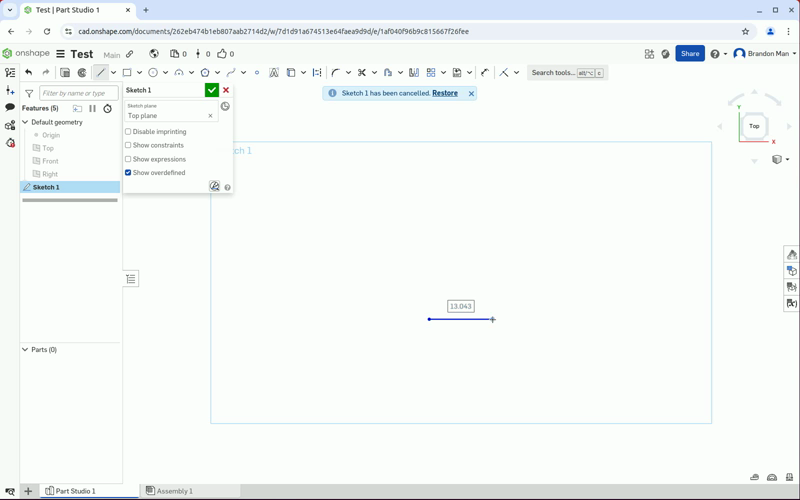
key_down(shift)
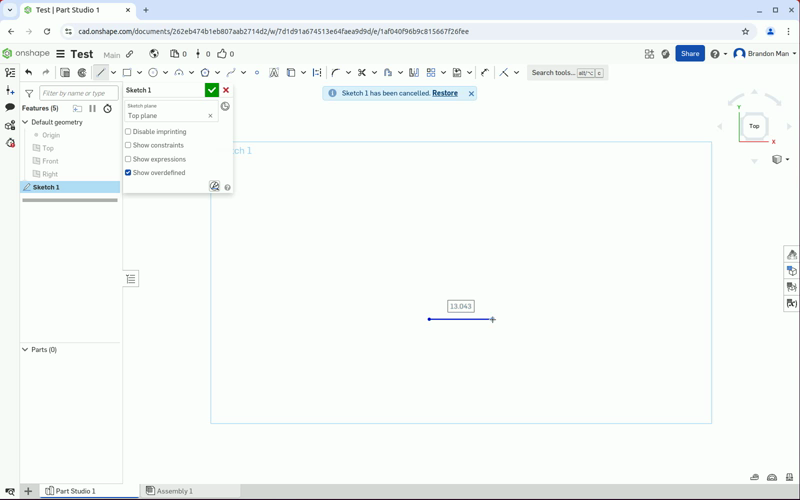
mouse_move(492, 255)
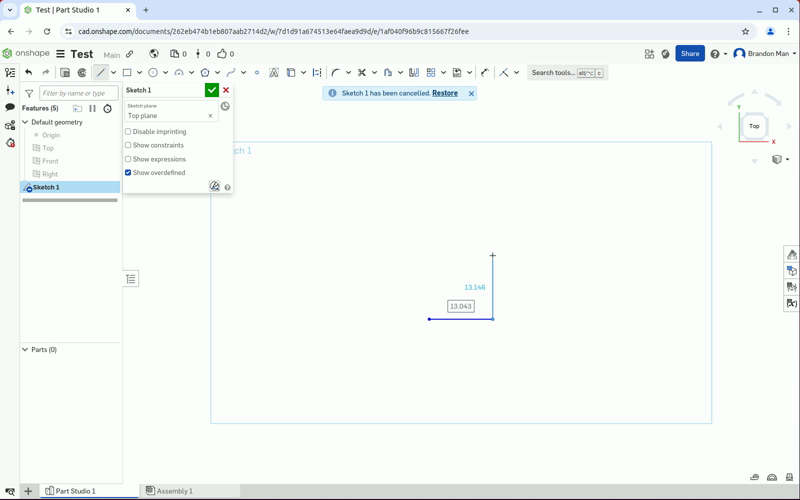
click(492, 255)
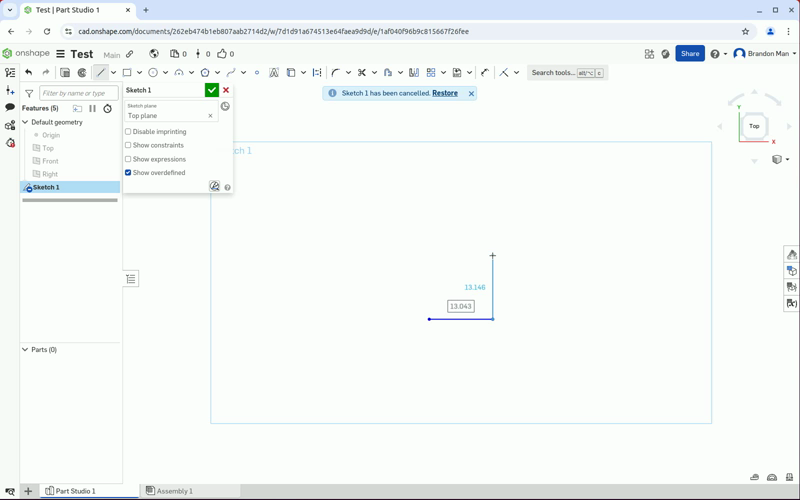
key_up(shift)
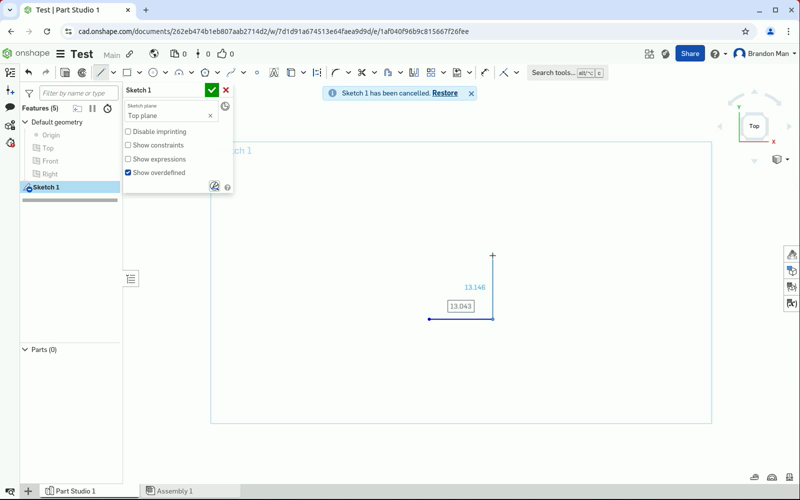
key_down(shift)
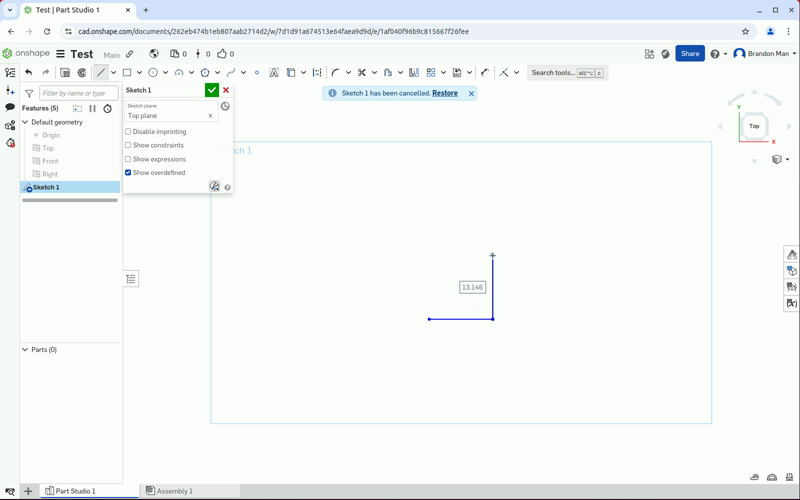
mouse_move(429, 255)
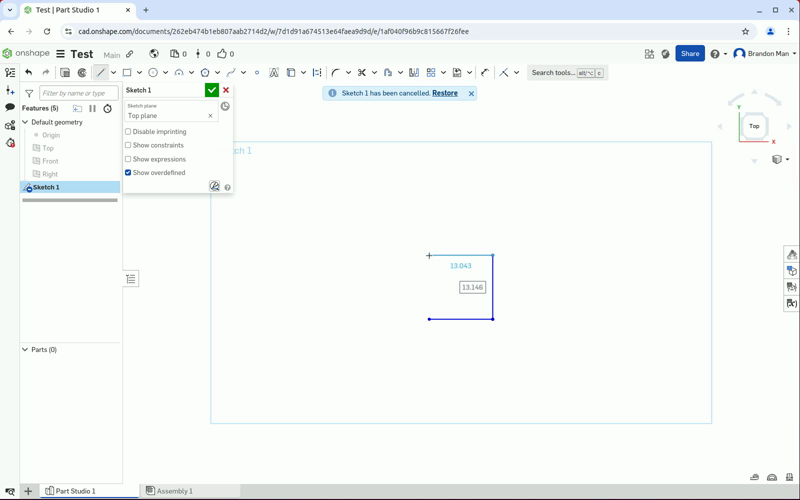
click(429, 255)
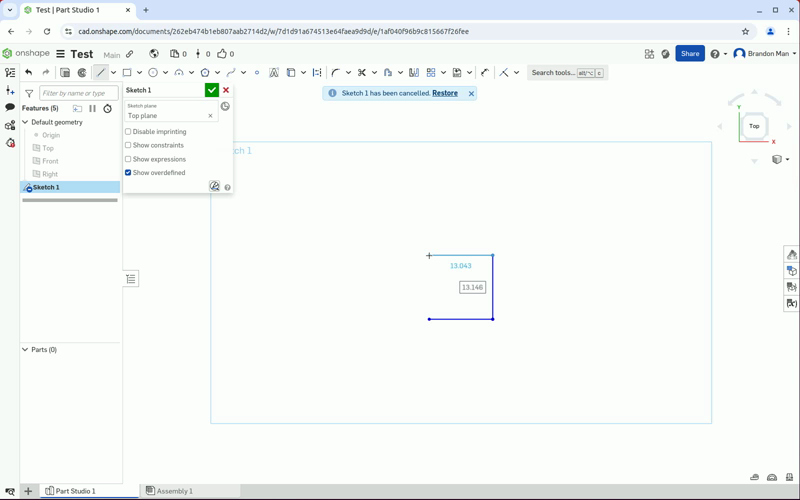
key_up(shift)
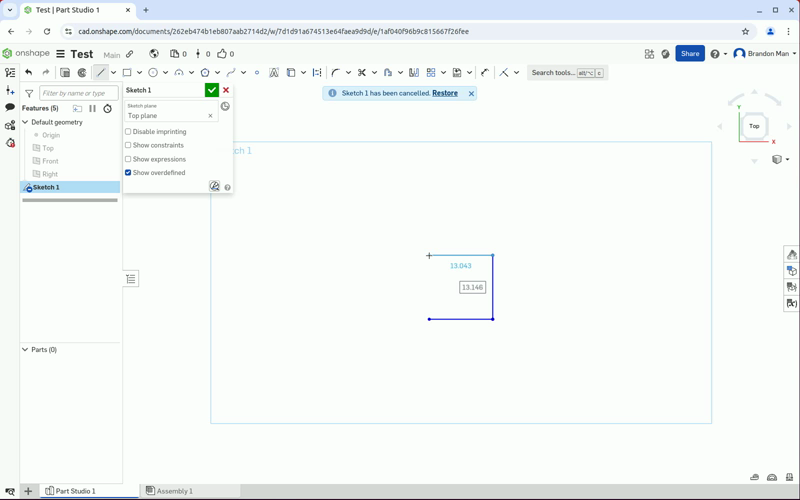
key_down(shift)
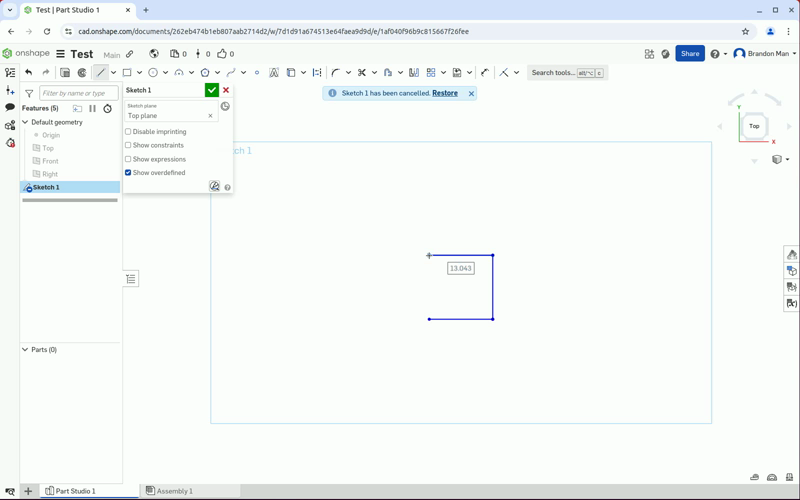
mouse_move(429, 319)
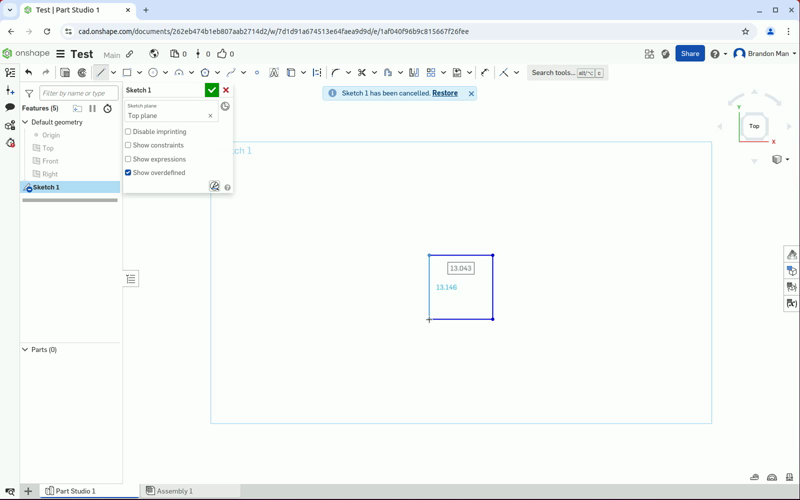
key_up(shift)
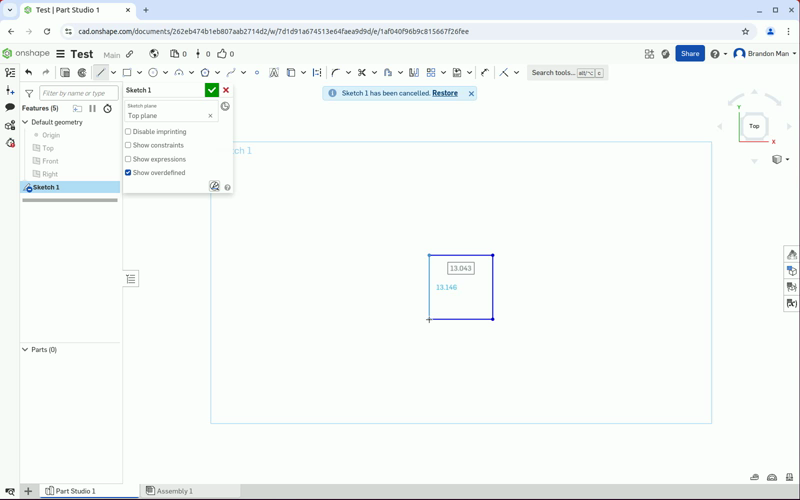
click(429, 319)
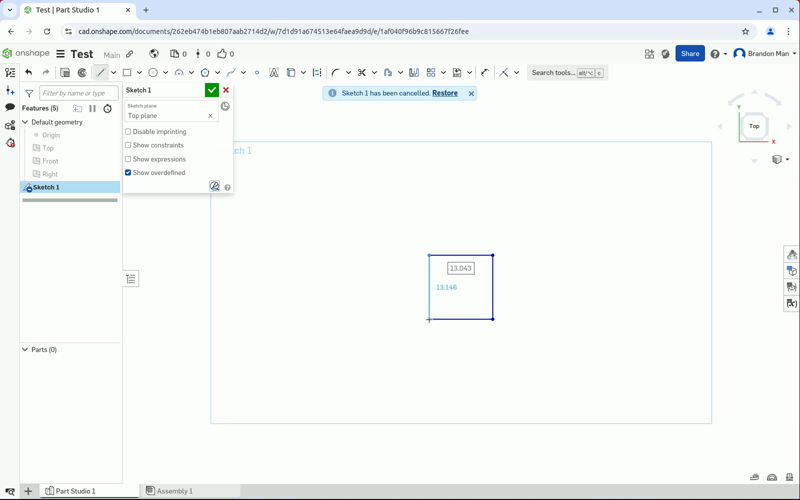
key(esc)
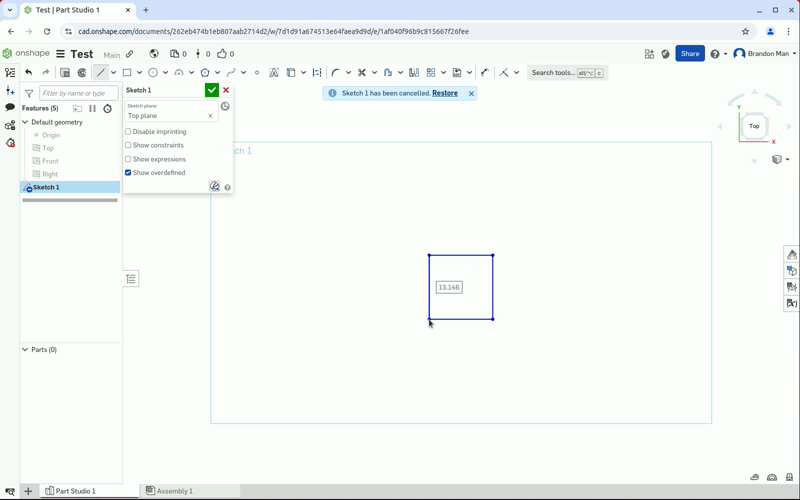
mouse_move(485, 304)
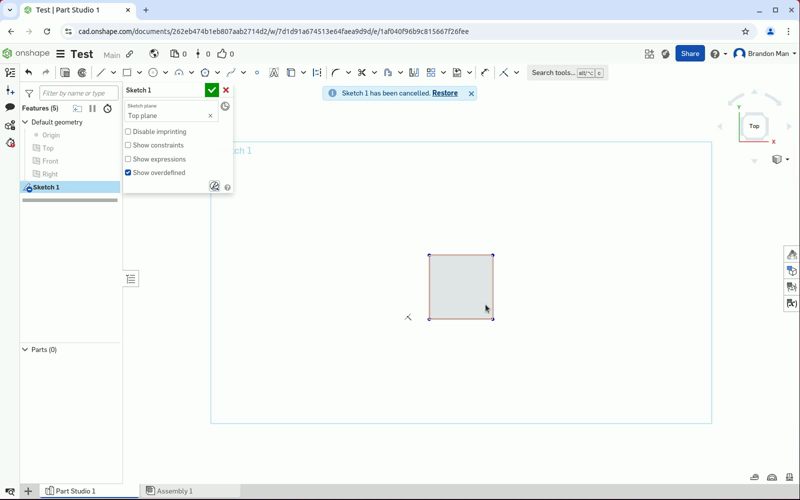
click(485, 304)
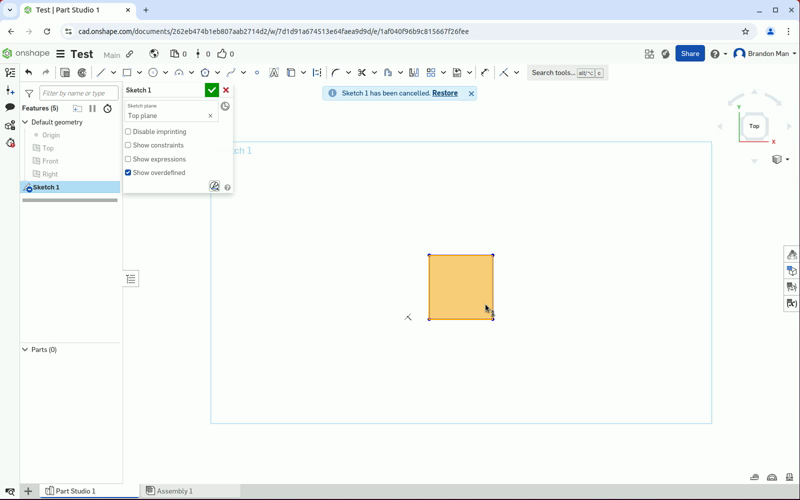
mouse_move(73, 352)
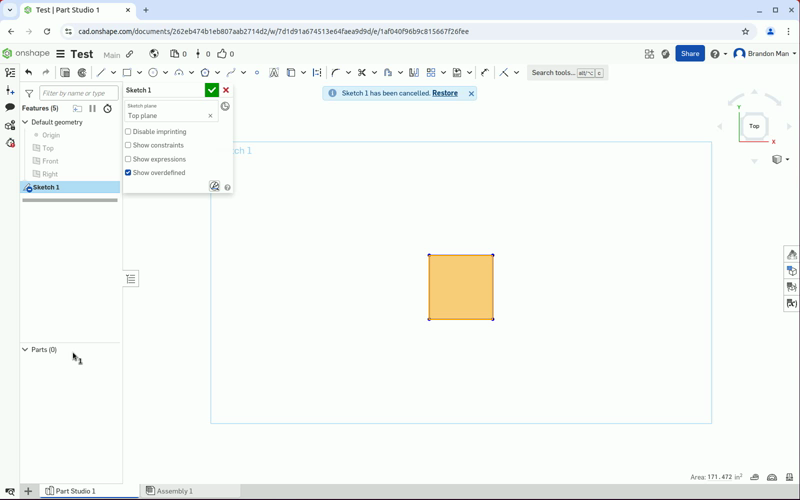
key(shift+y)
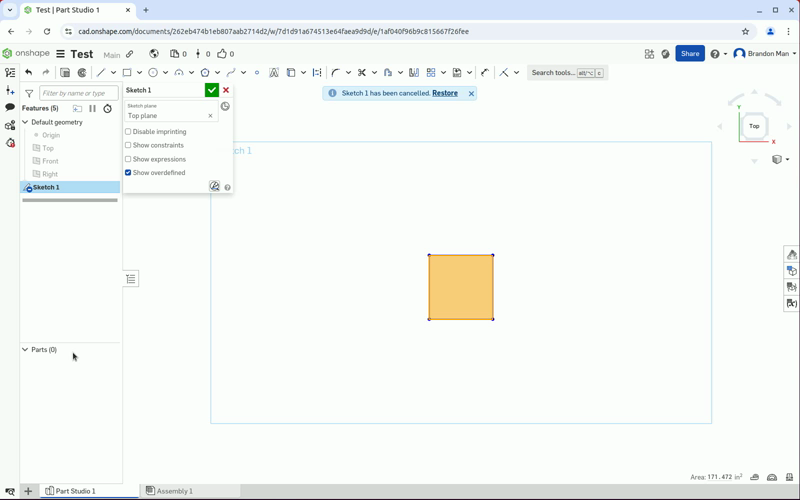
key(shift+e)
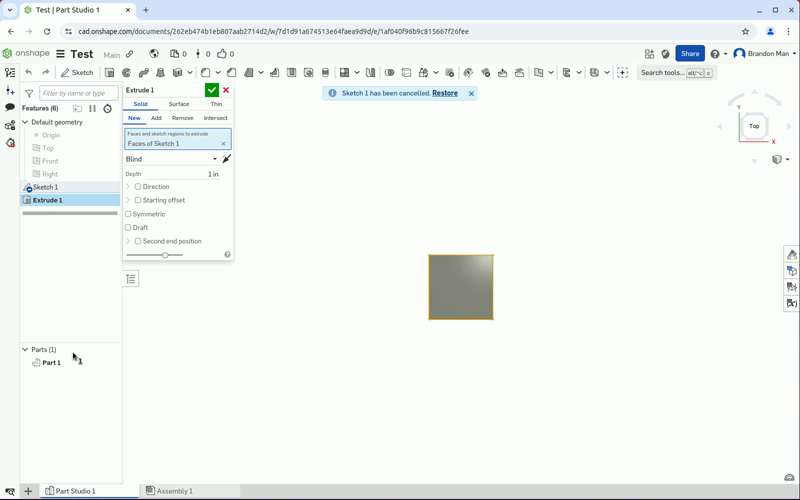
mouse_move(143, 106)
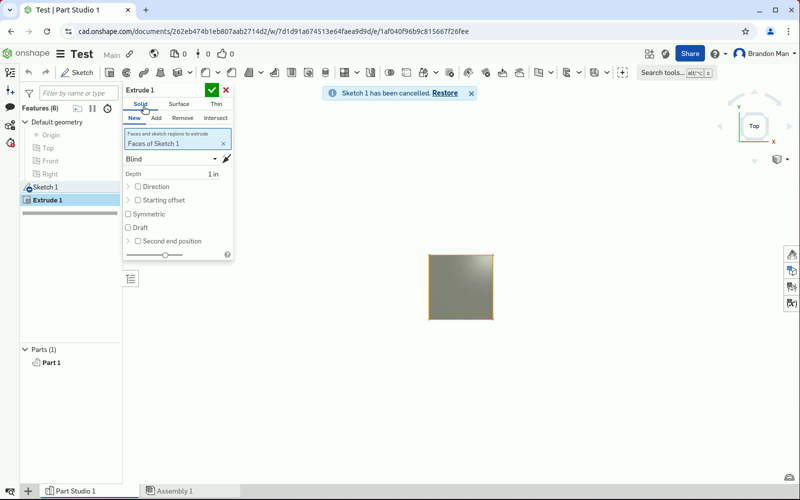
click(143, 106)
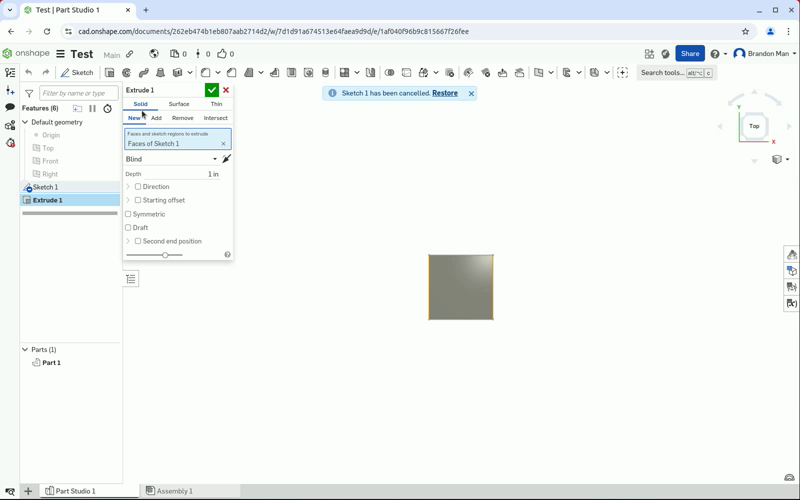
mouse_move(137, 120)
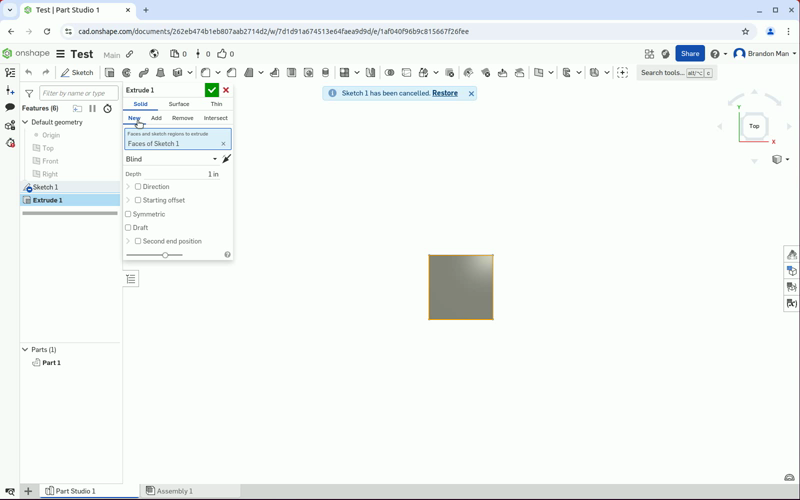
click(137, 120)
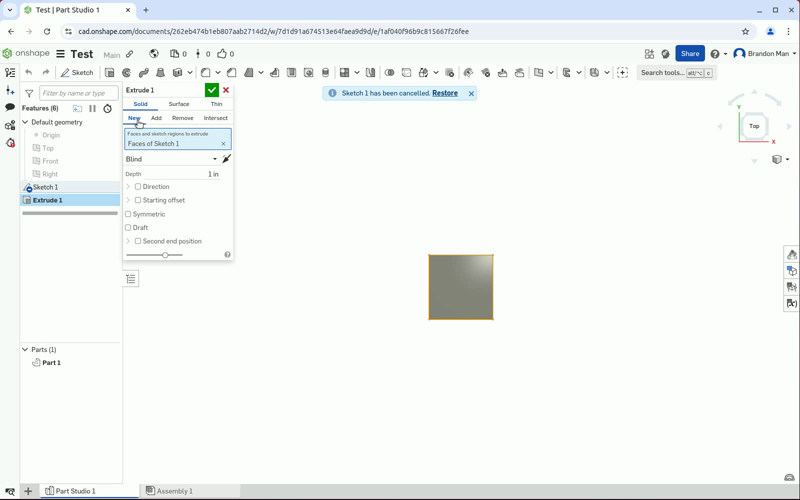
key(tab, 4)
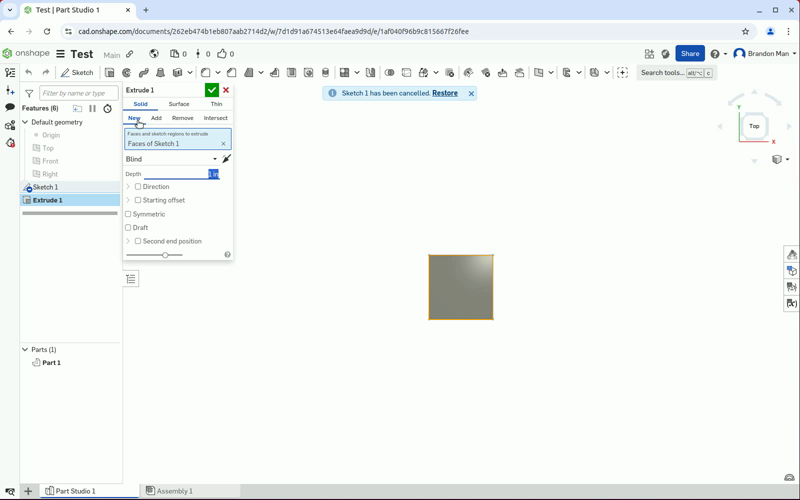
text(23.108)
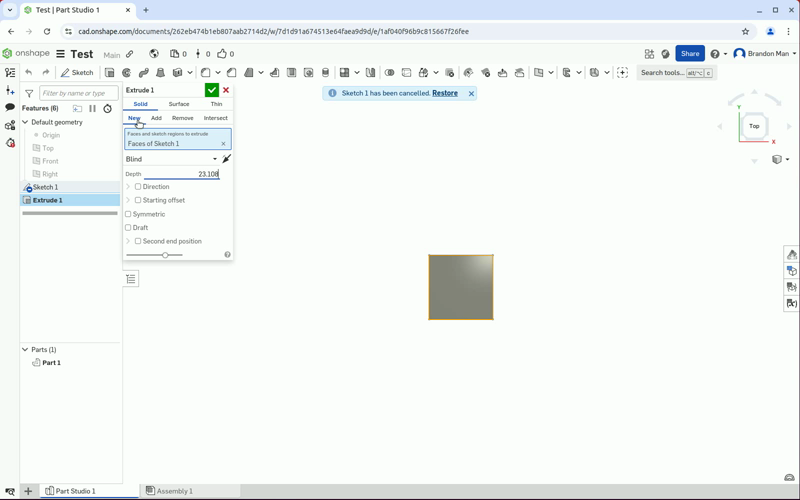
key(enter)
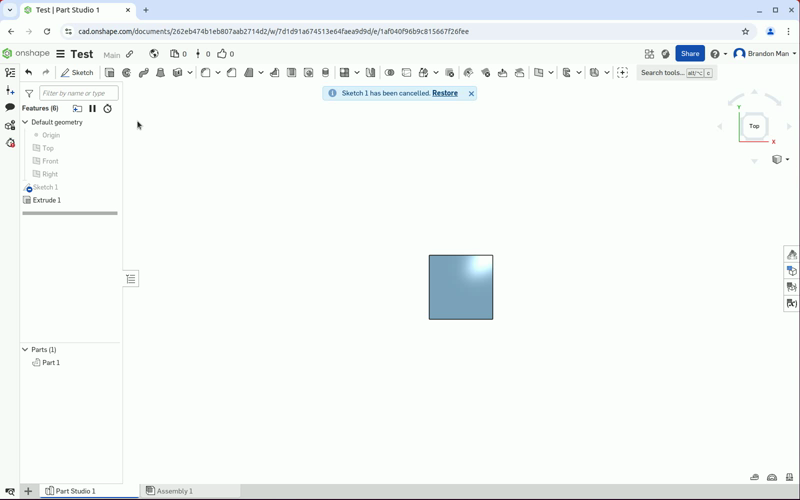
key(shift+h)
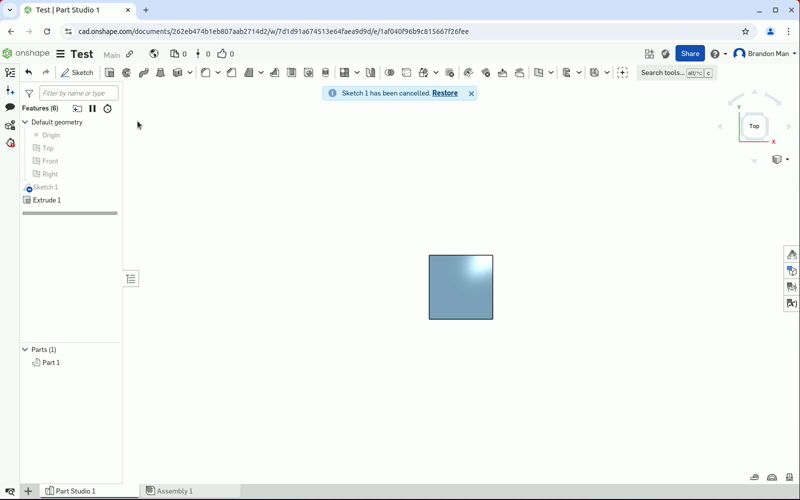
key(shift+h)
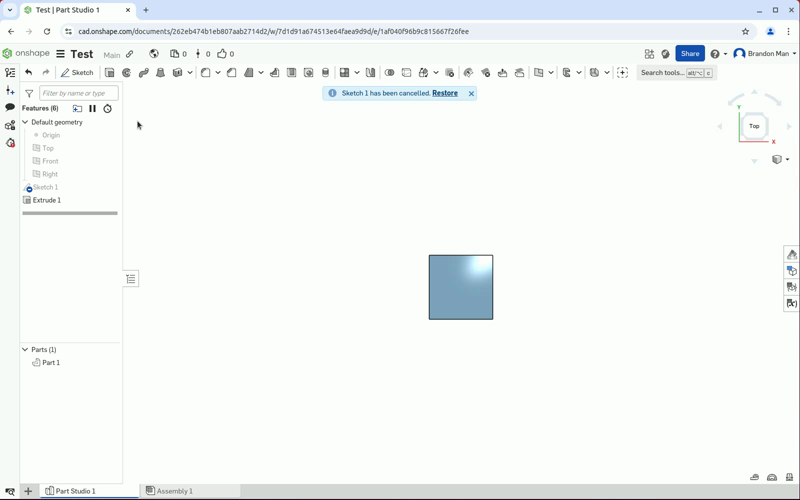
mouse_move(73, 189)
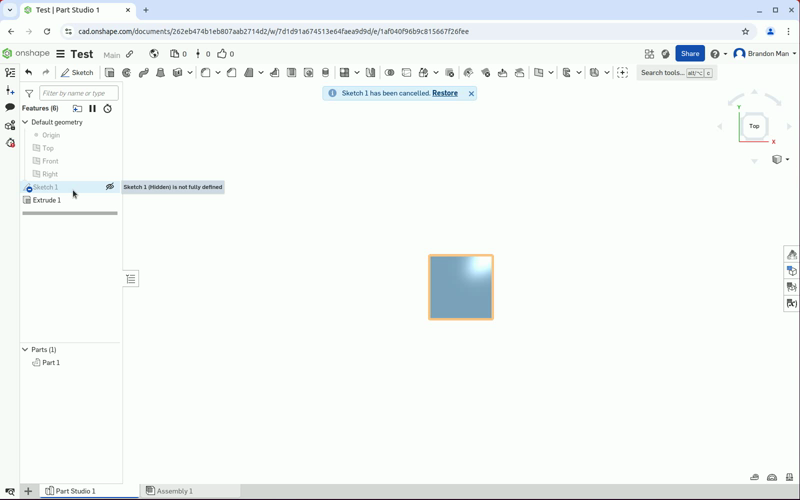
click(73, 189)
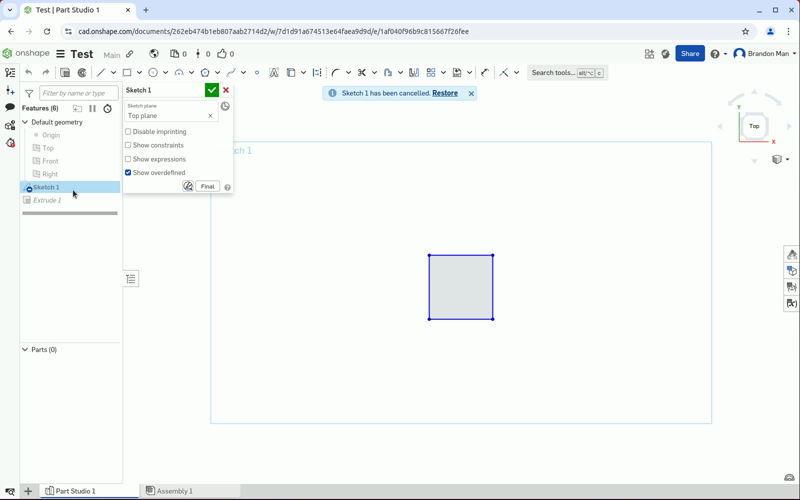
mouse_move(229, 92)
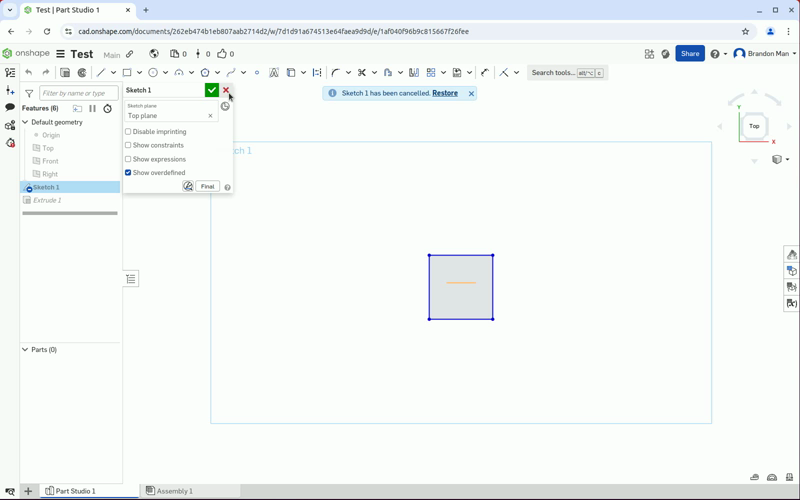
click(229, 92)
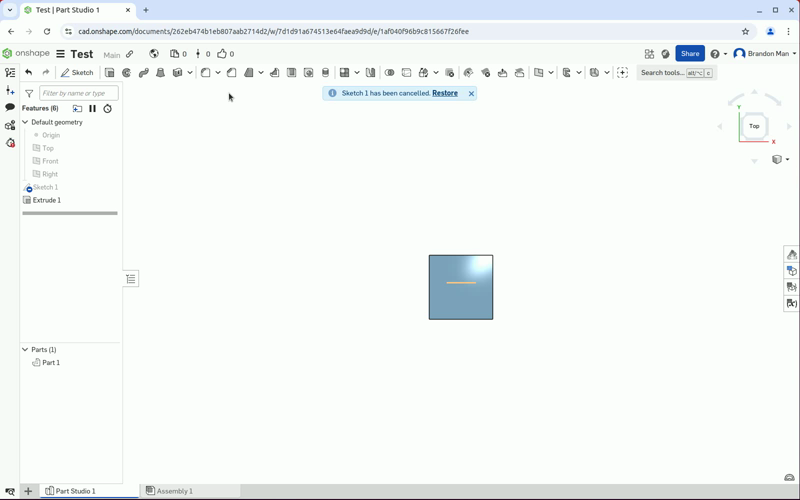
mouse_move(541, 75)
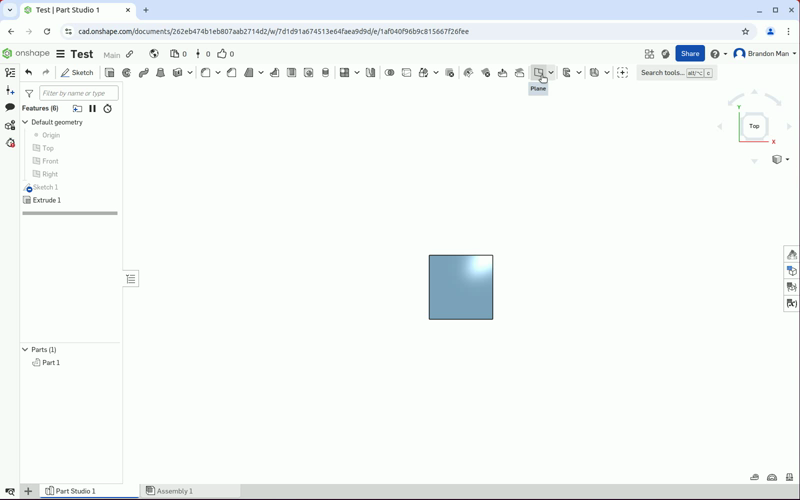
click(541, 75)
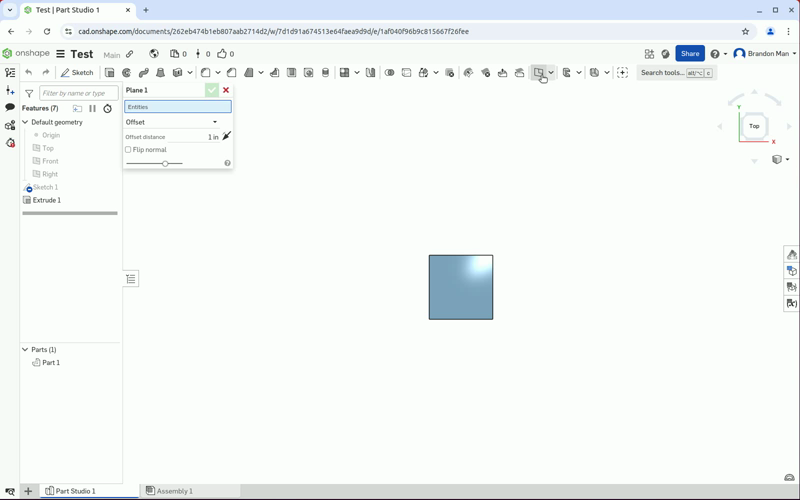
mouse_move(73, 150)
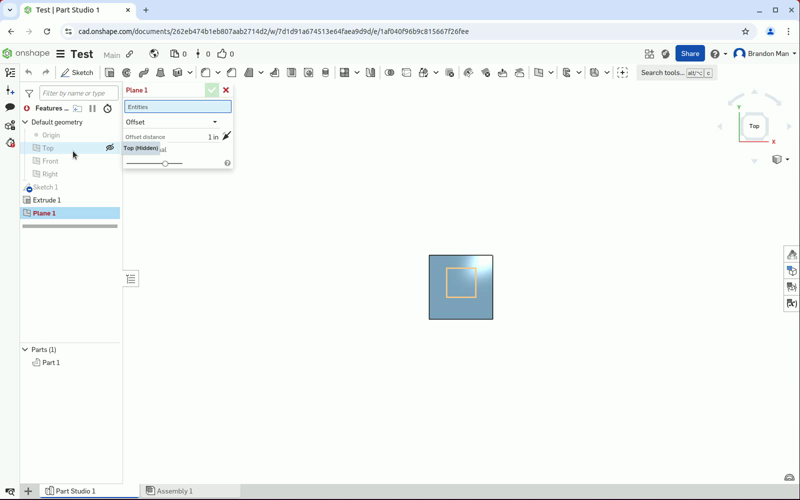
click(73, 150)
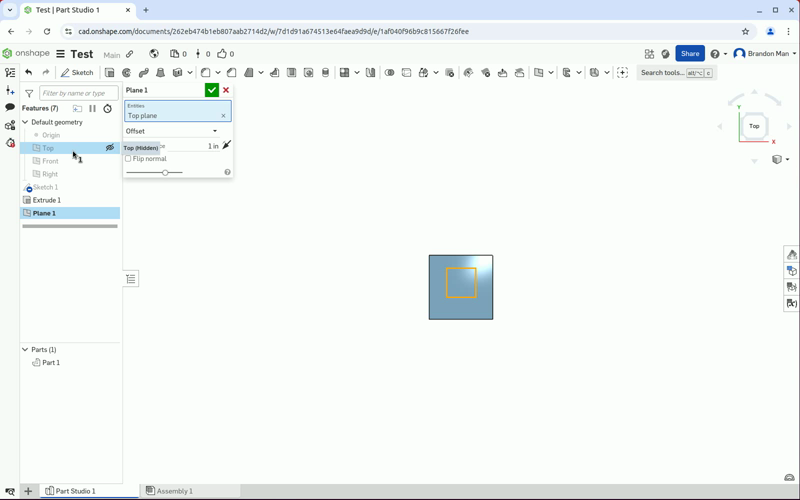
key(tab, 2)
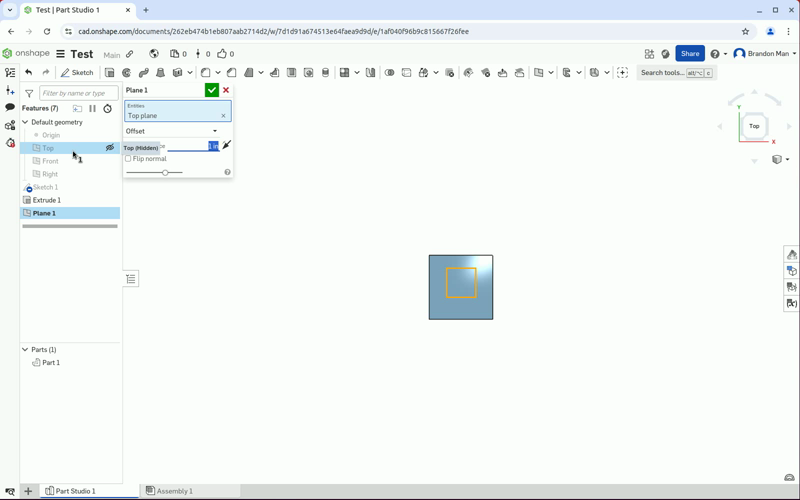
text(23.108)
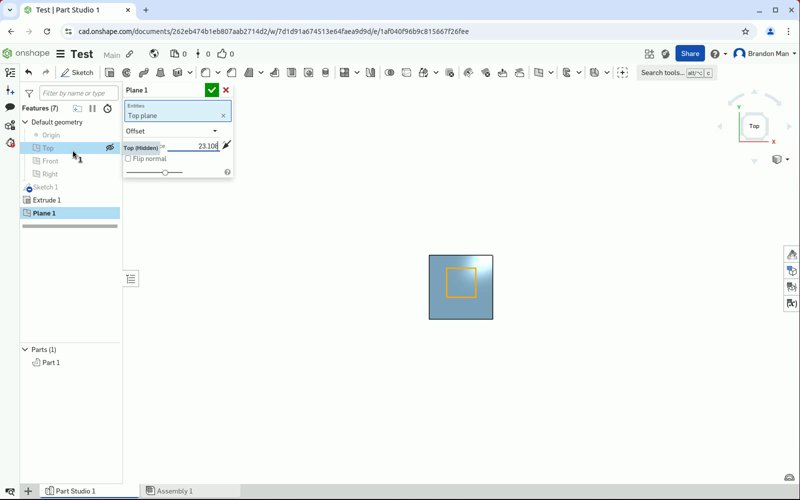
key(enter, 2)
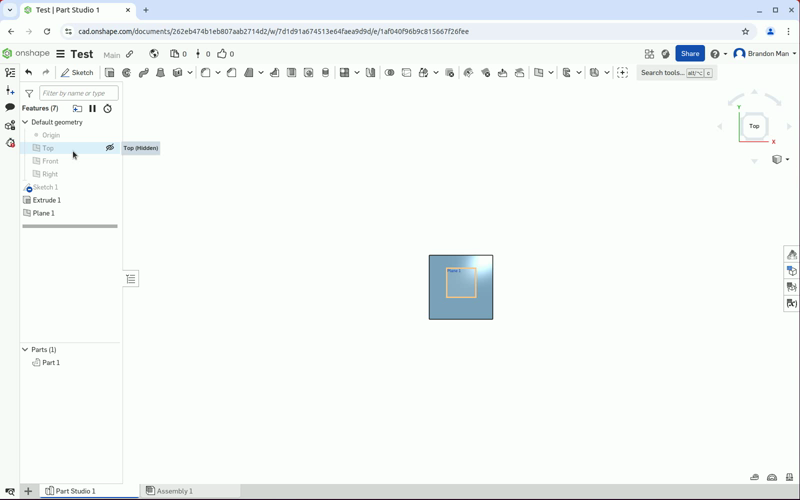
key(shift+s)
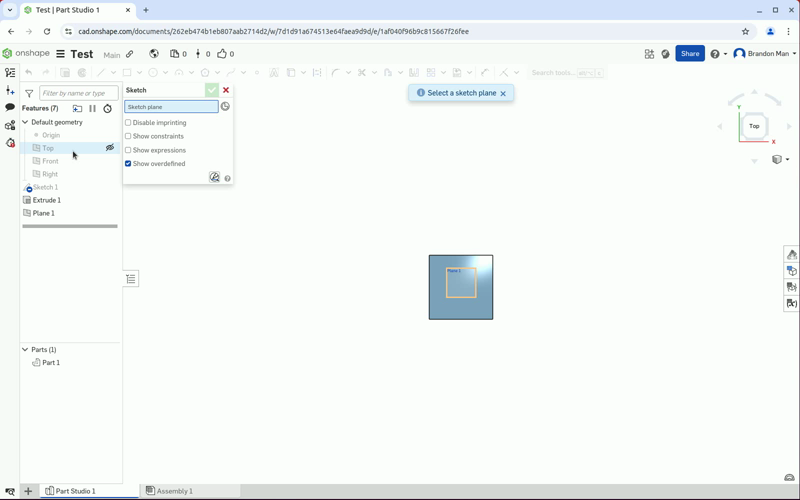
mouse_move(73, 215)
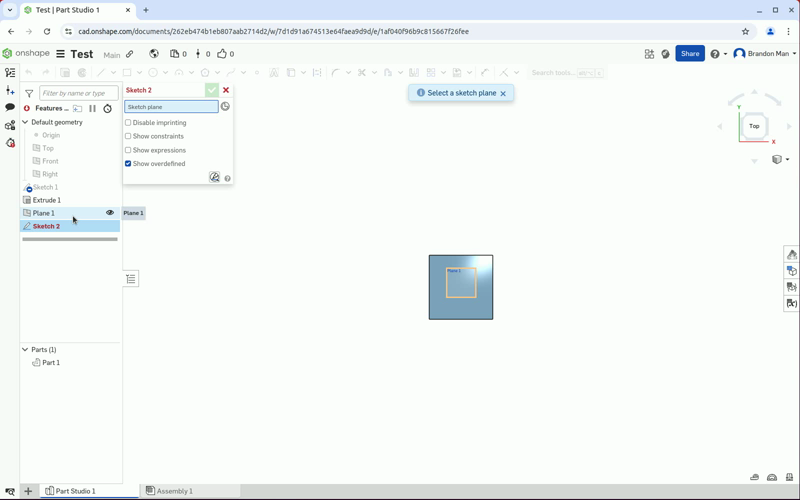
click(73, 215)
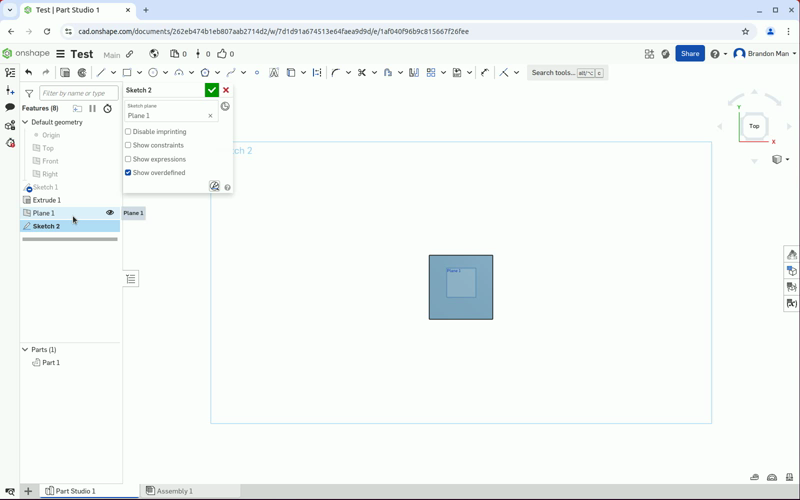
mouse_move(73, 352)
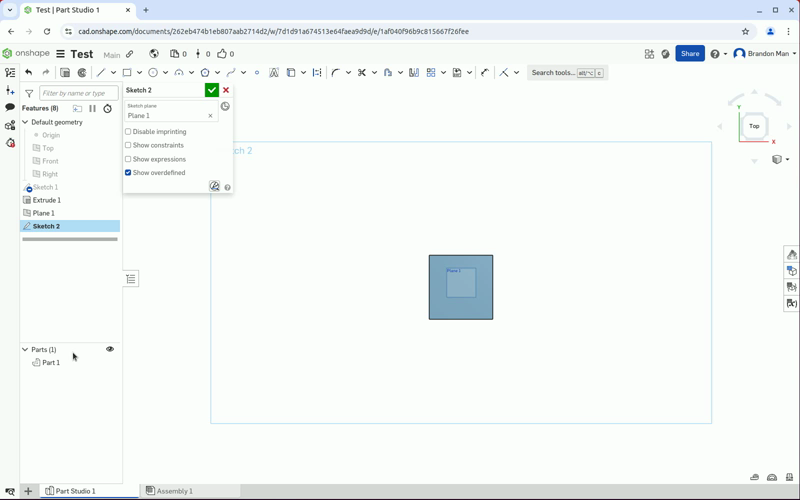
key(y)
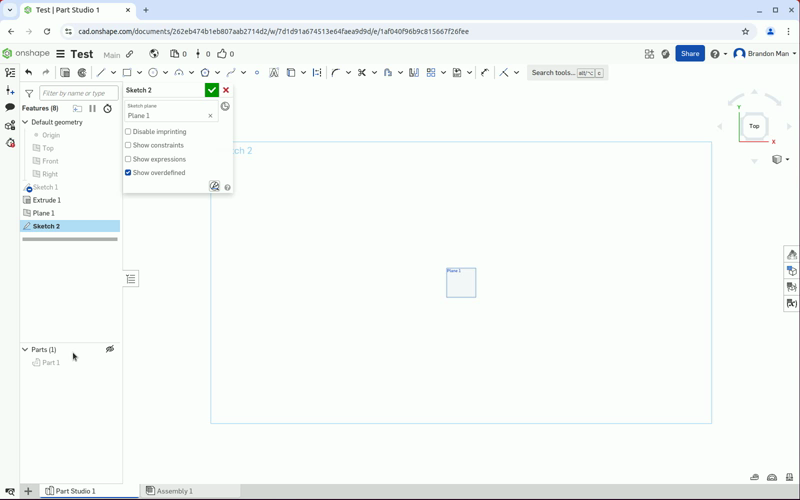
key(l)
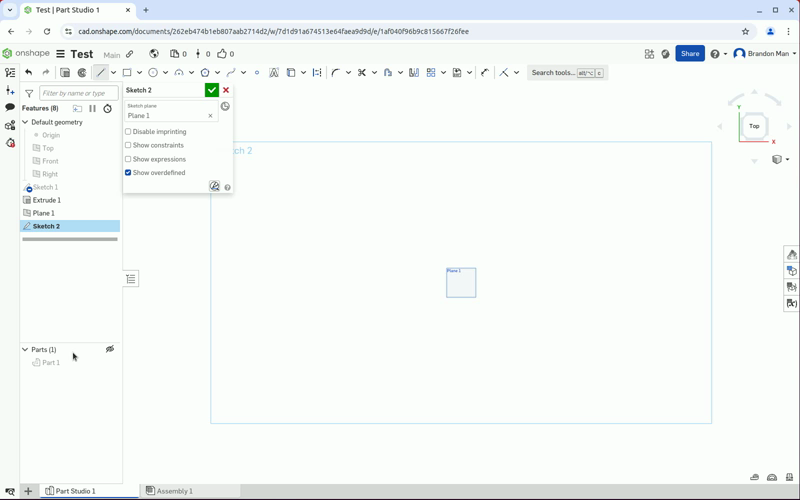
key_down(shift)
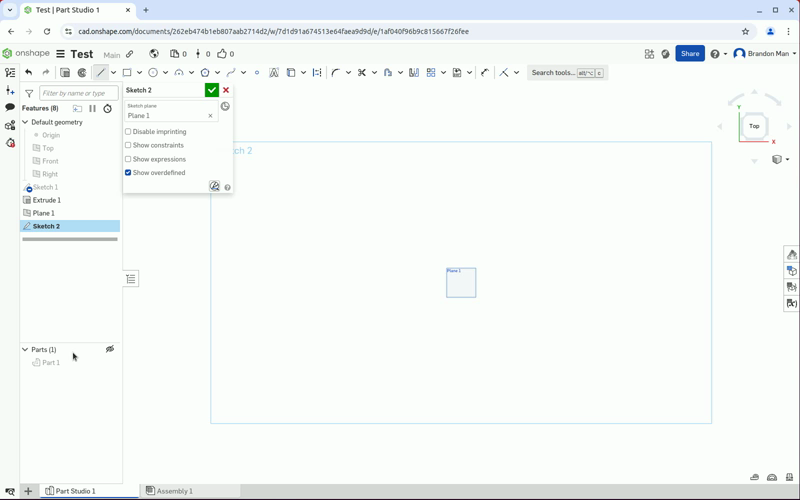
mouse_move(431, 337)
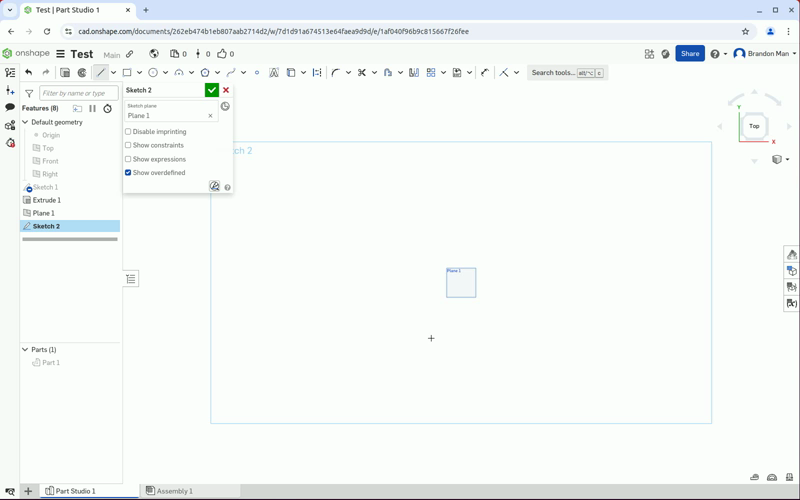
click(431, 337)
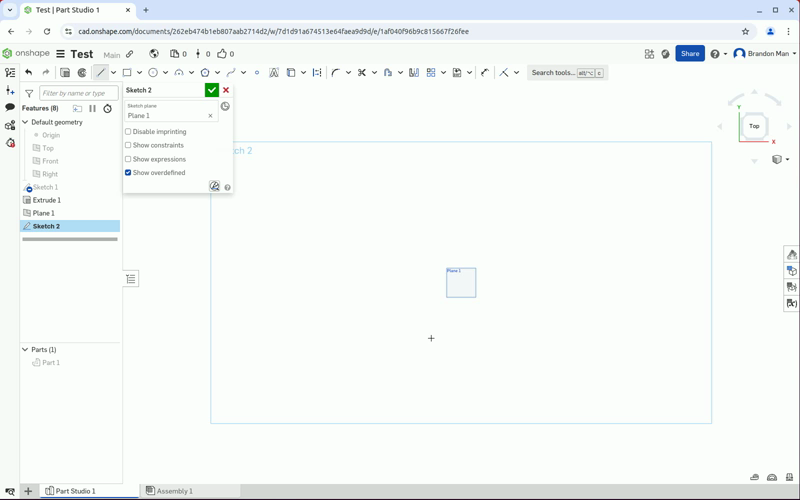
key_up(shift)
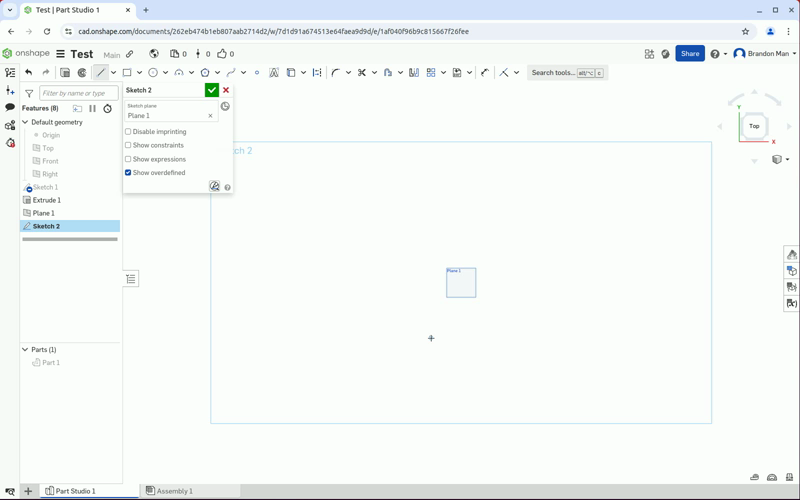
key_down(shift)
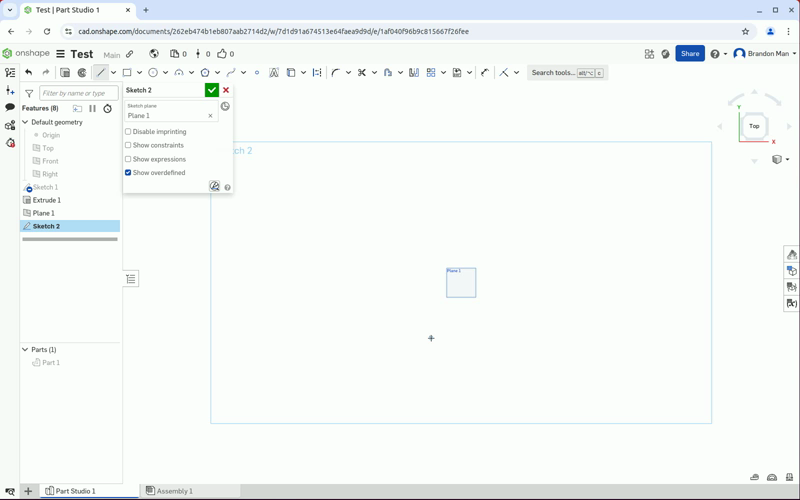
mouse_move(461, 337)
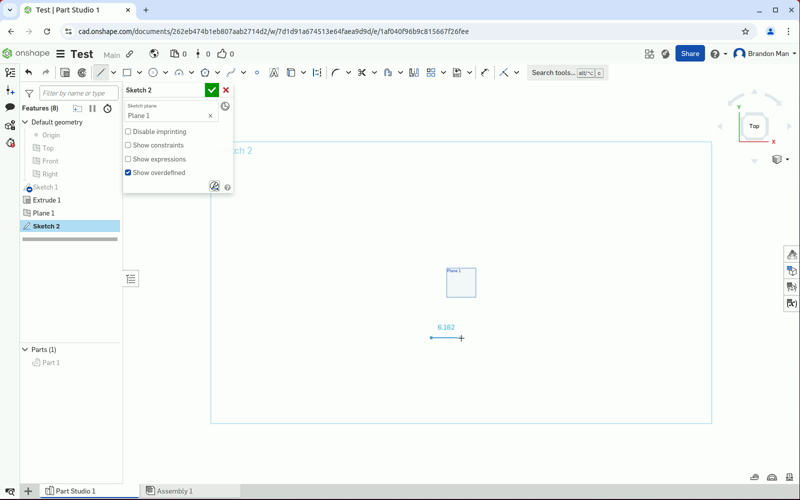
mouse_move(490, 337)
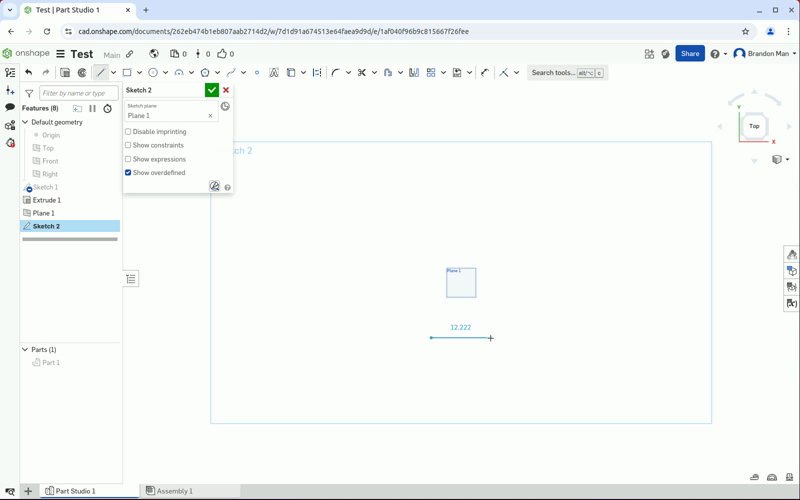
click(490, 337)
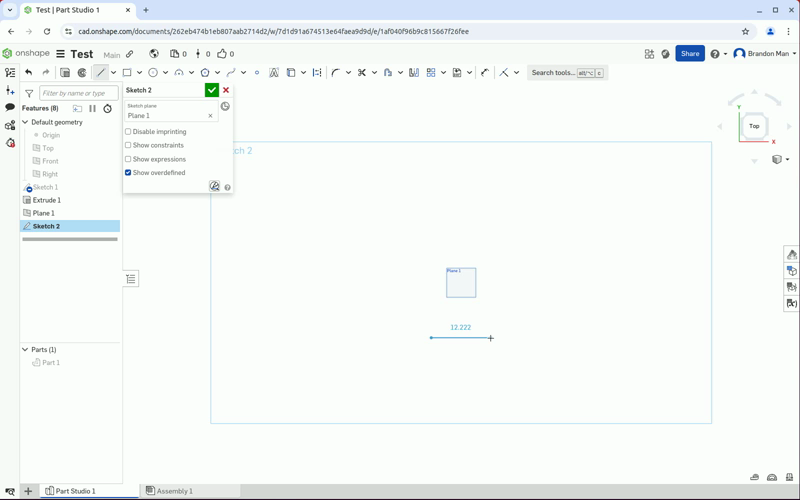
key_up(shift)
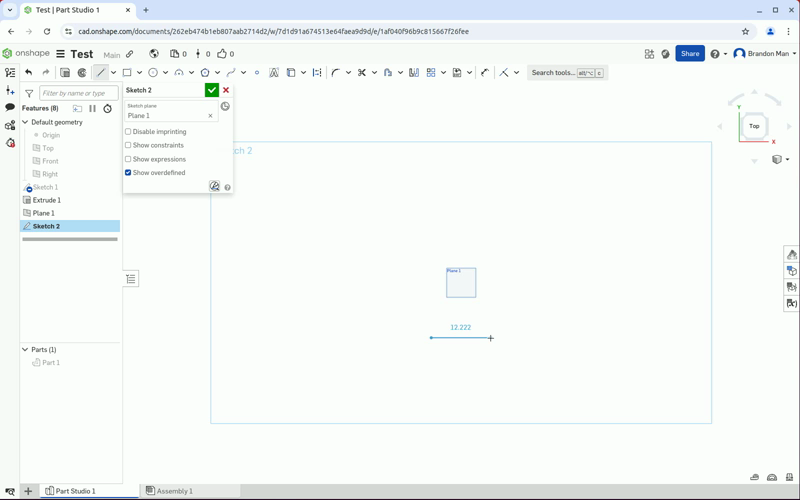
key_down(shift)
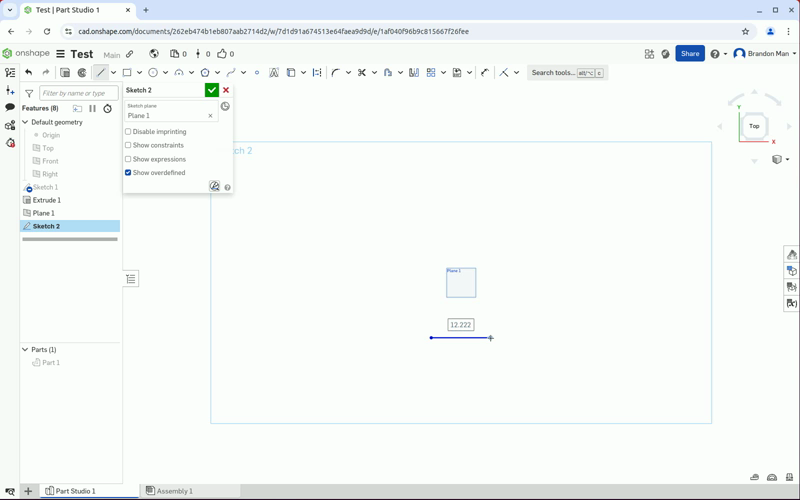
mouse_move(520, 337)
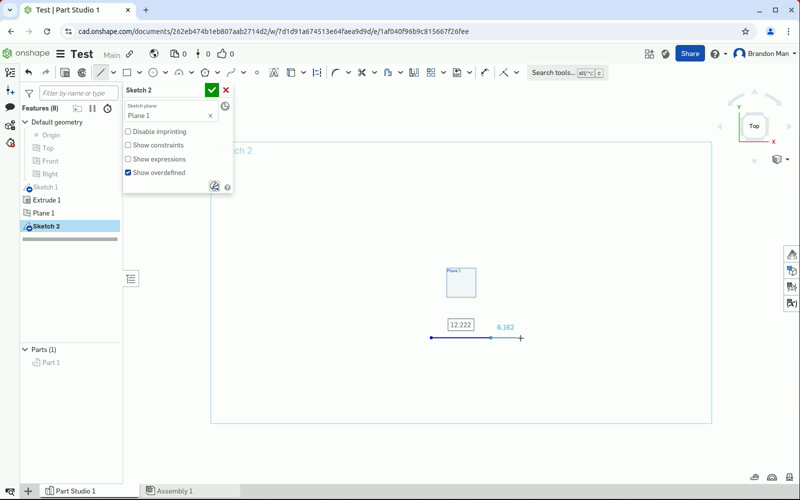
mouse_move(490, 318)
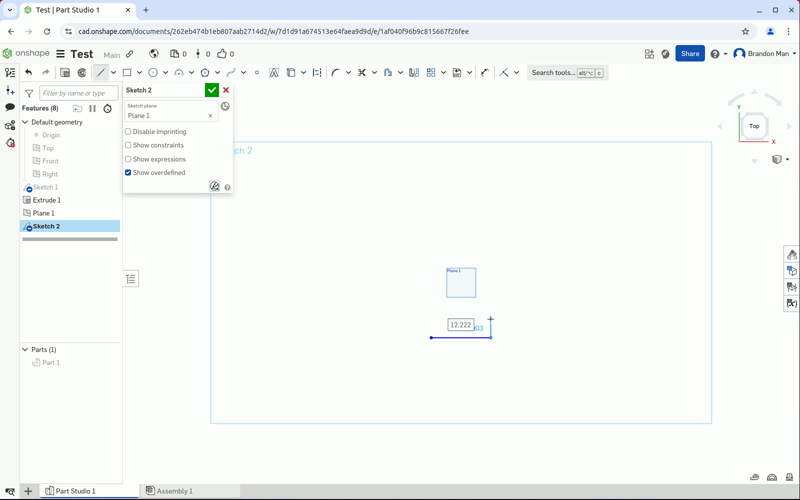
click(490, 318)
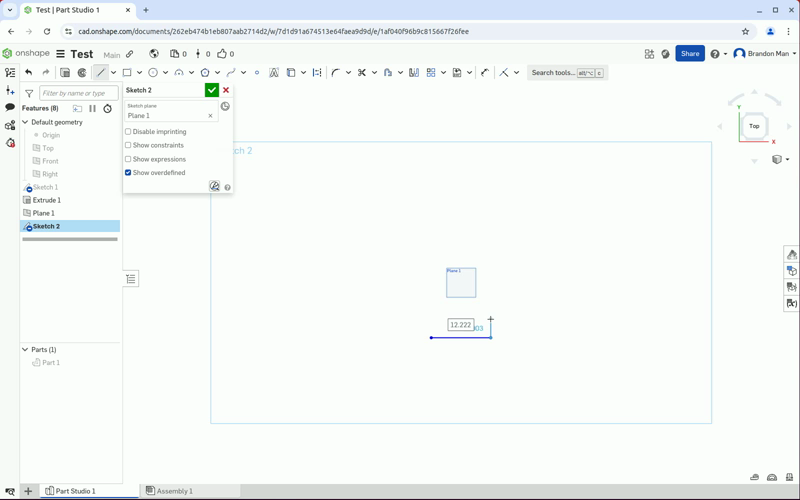
key_up(shift)
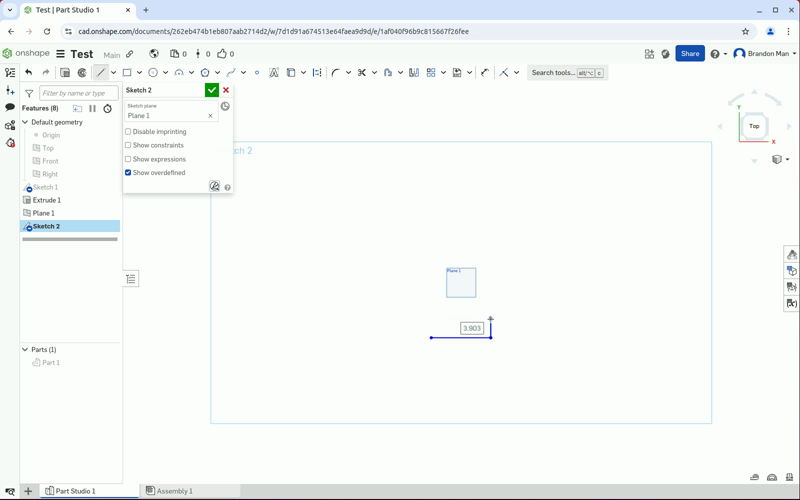
key_down(shift)
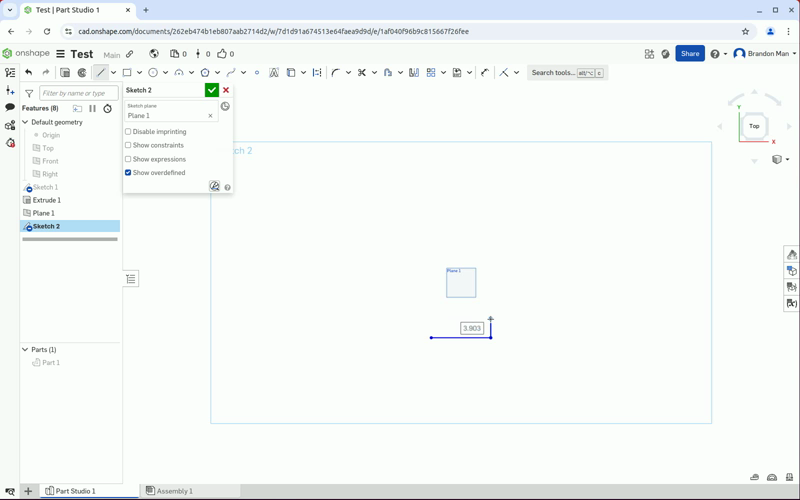
mouse_move(520, 318)
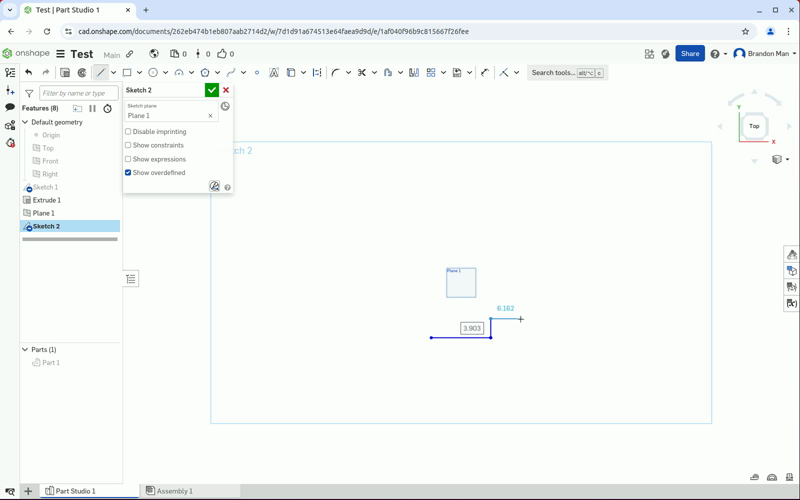
mouse_move(431, 318)
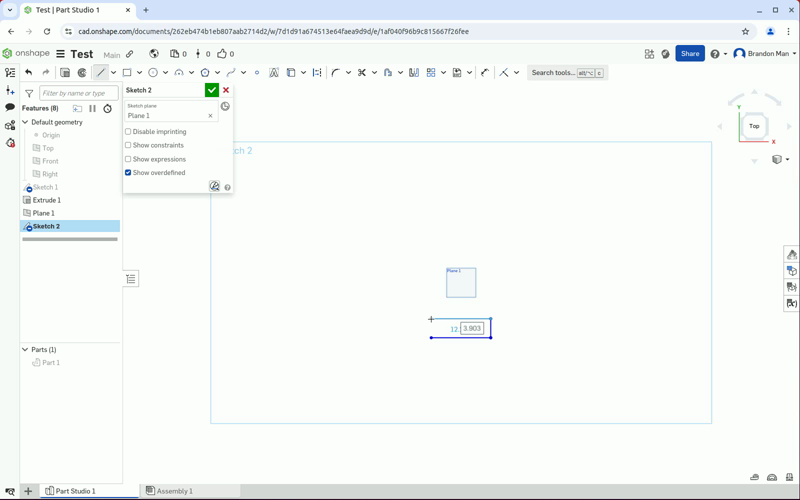
click(431, 318)
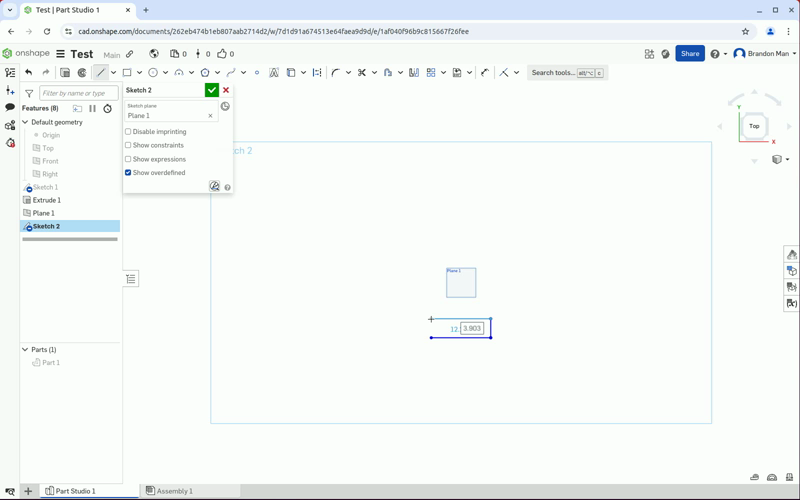
key_up(shift)
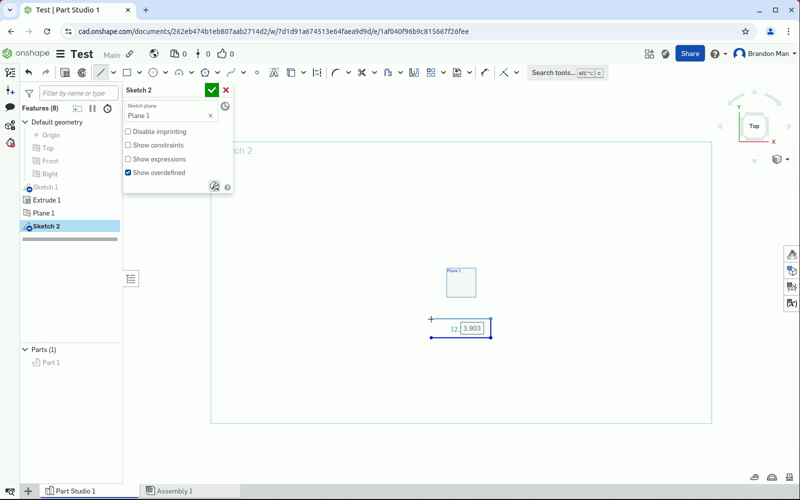
mouse_move(461, 318)
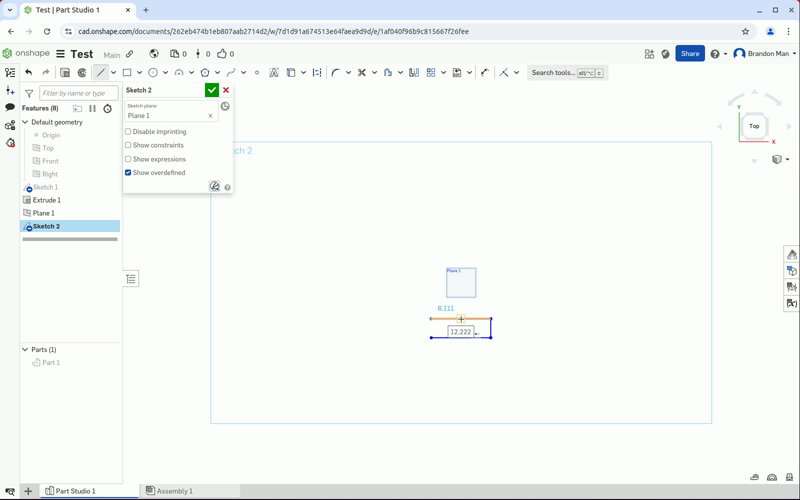
key_down(shift)
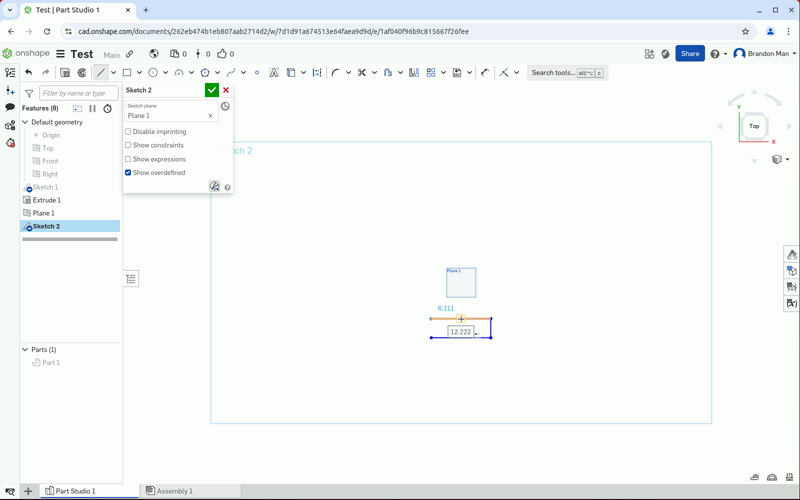
mouse_move(431, 337)
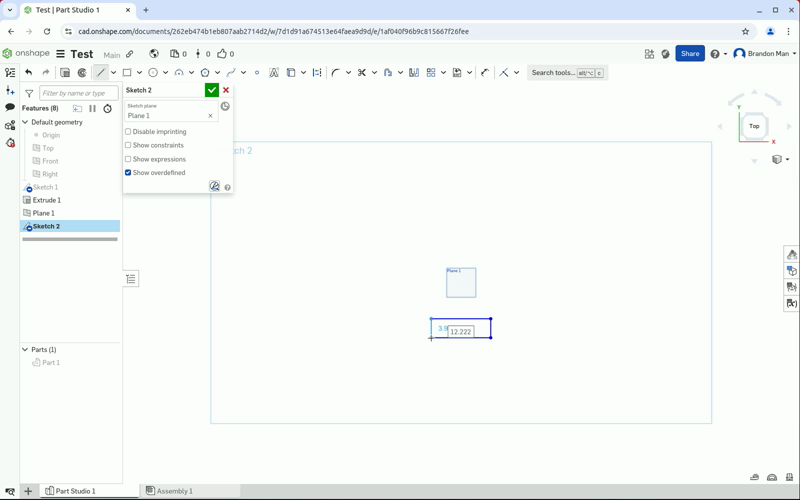
key_up(shift)
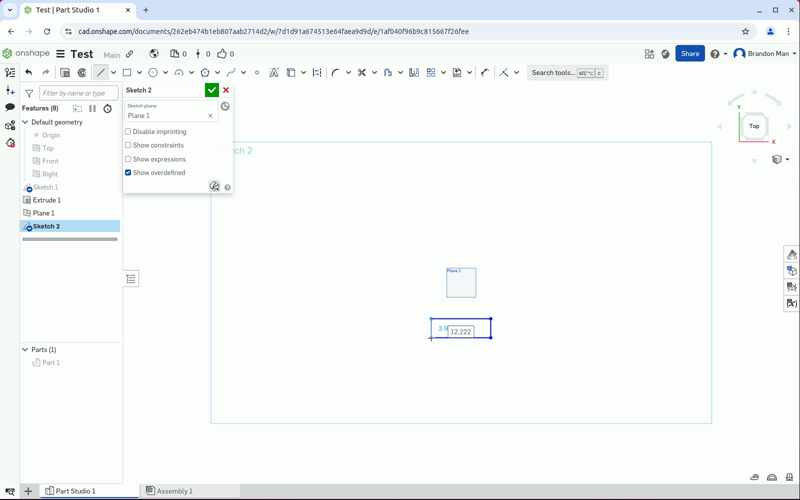
click(431, 337)
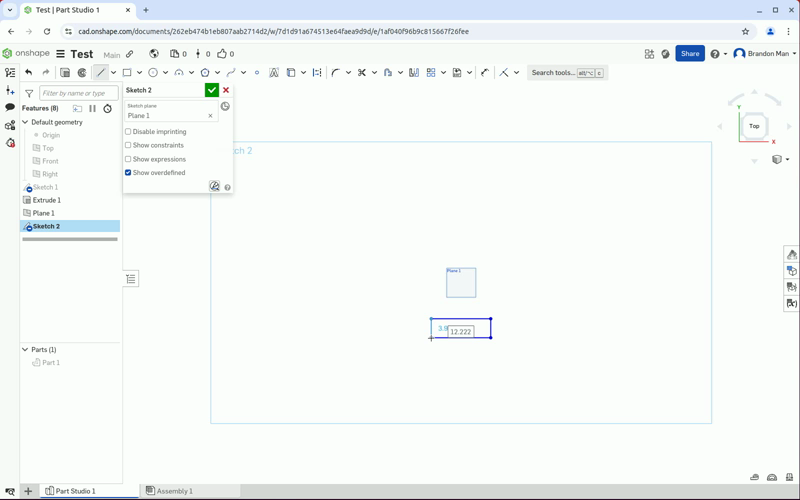
key(esc)
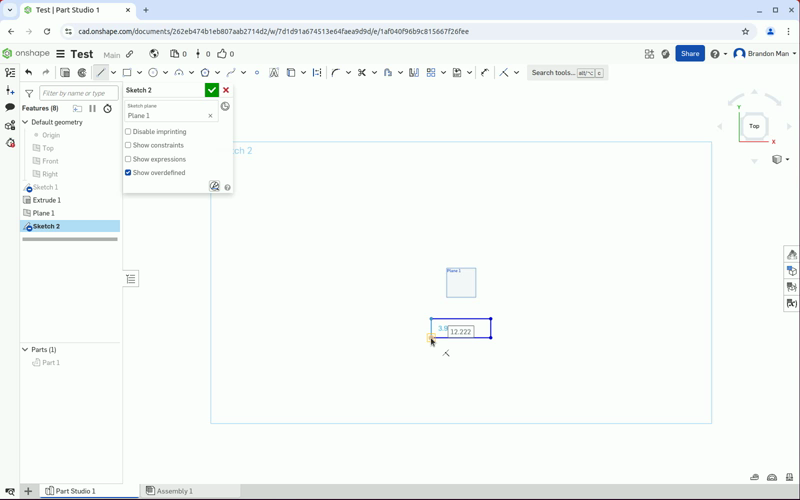
mouse_move(476, 333)
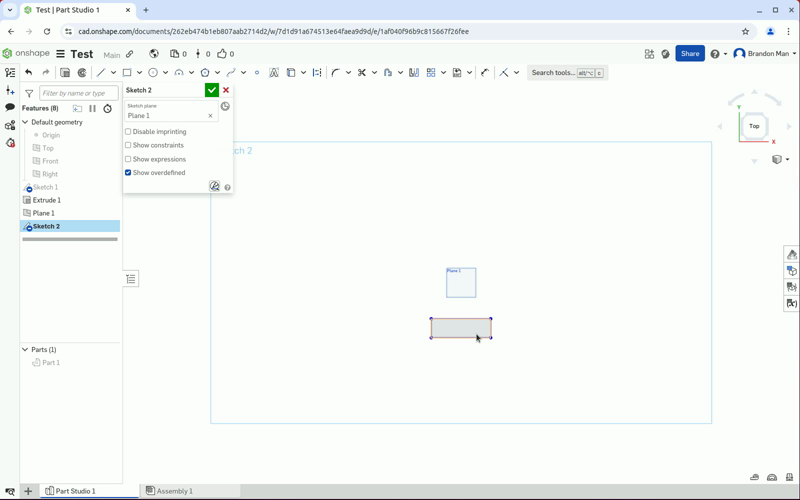
scroll(6)
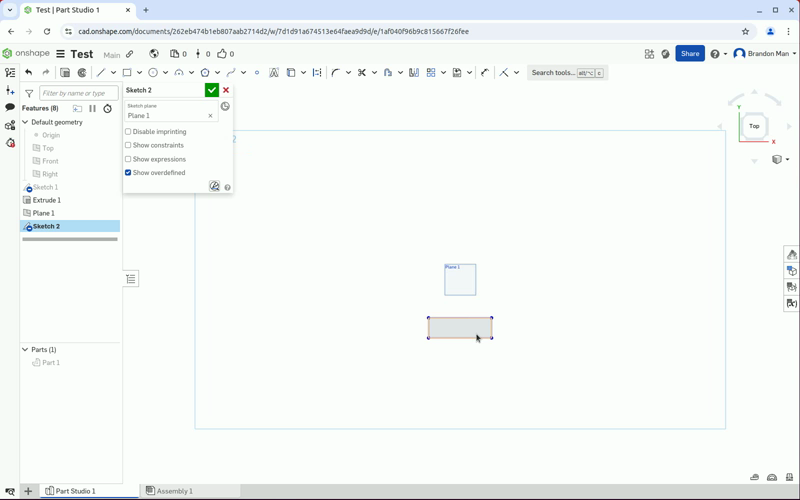
scroll(6)
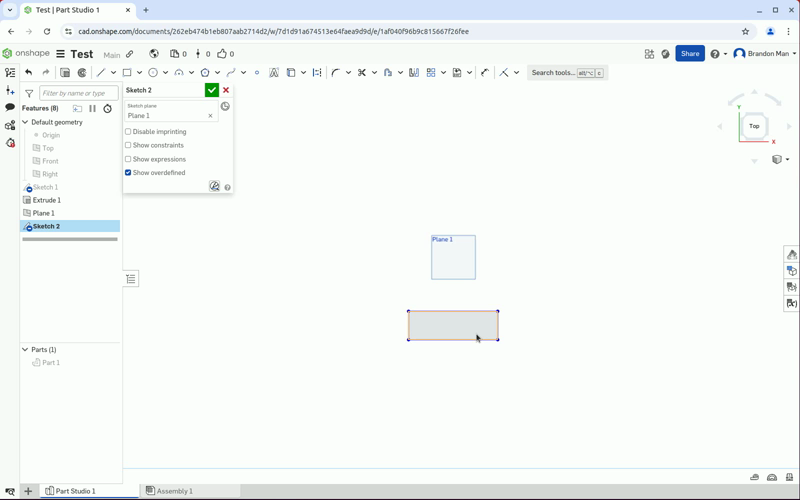
scroll(6)
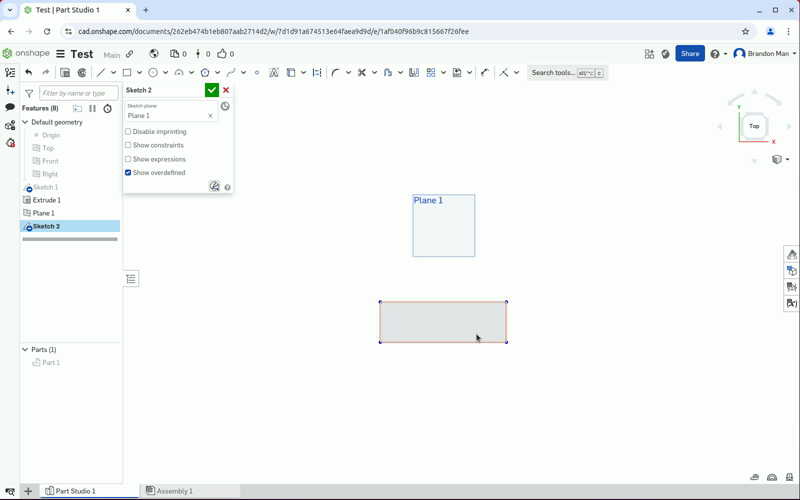
scroll(6)
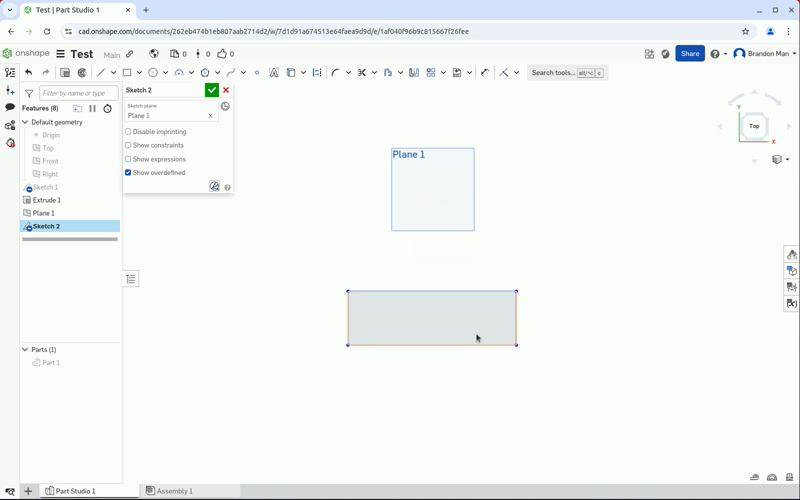
scroll(6)
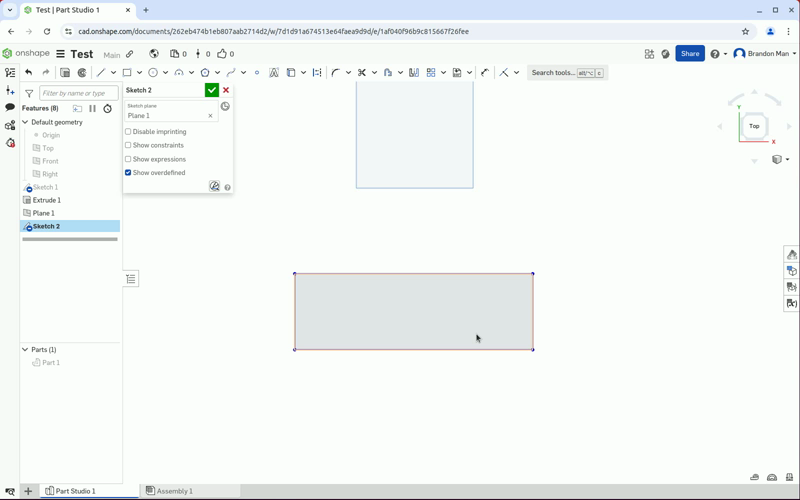
scroll(6)
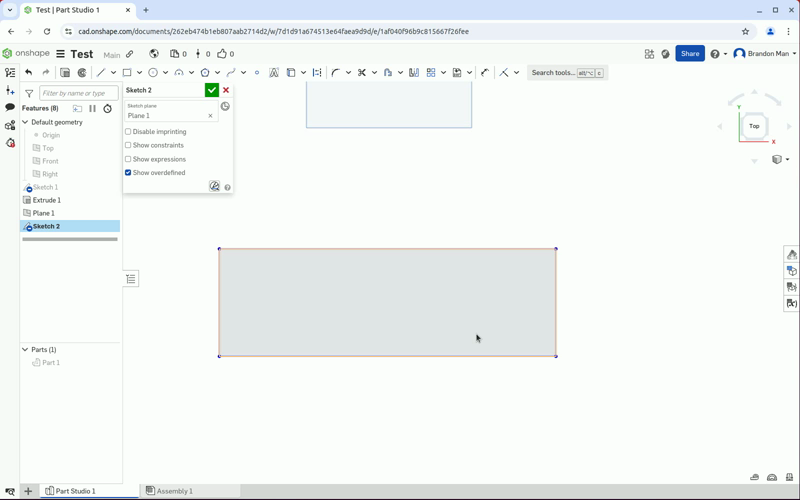
scroll(6)
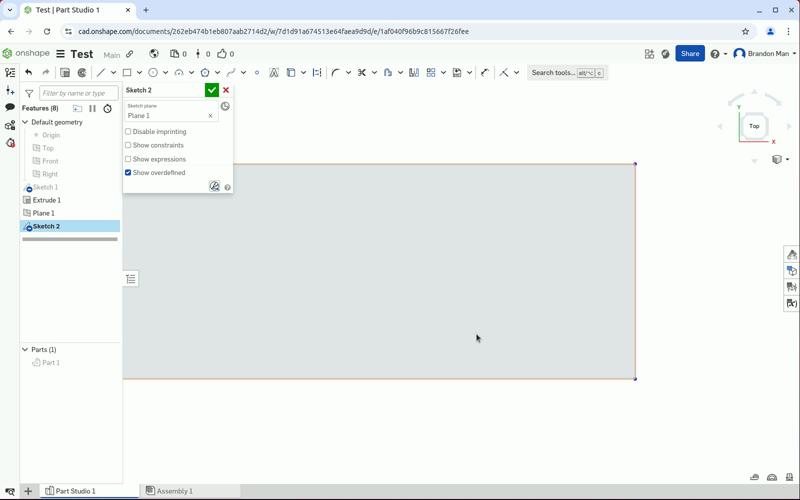
click(476, 333)
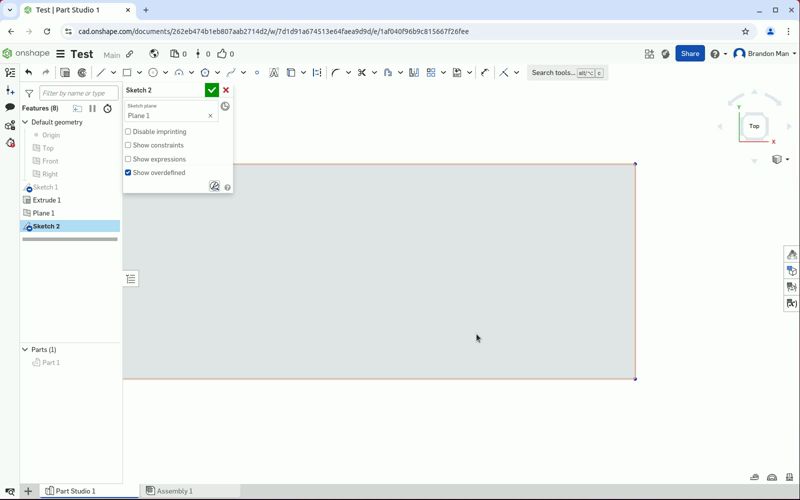
scroll(-6)
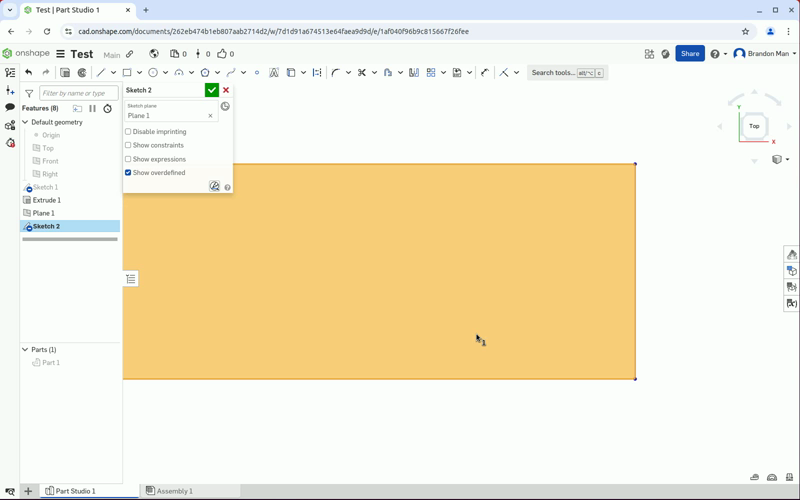
scroll(-6)
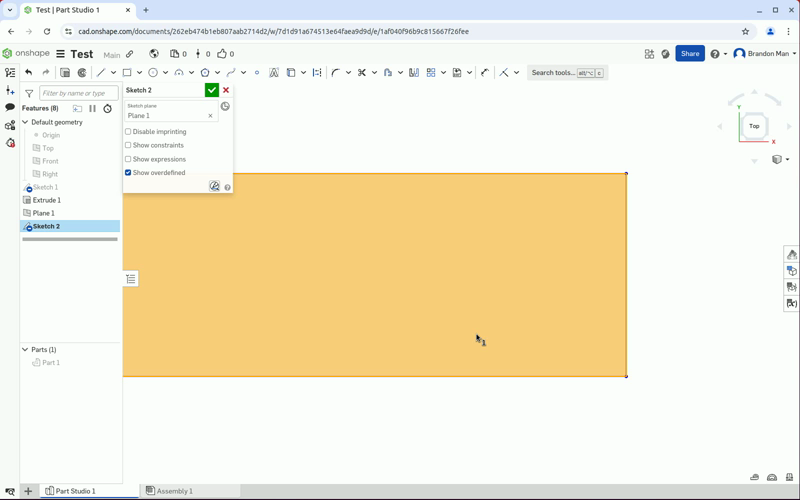
scroll(-6)
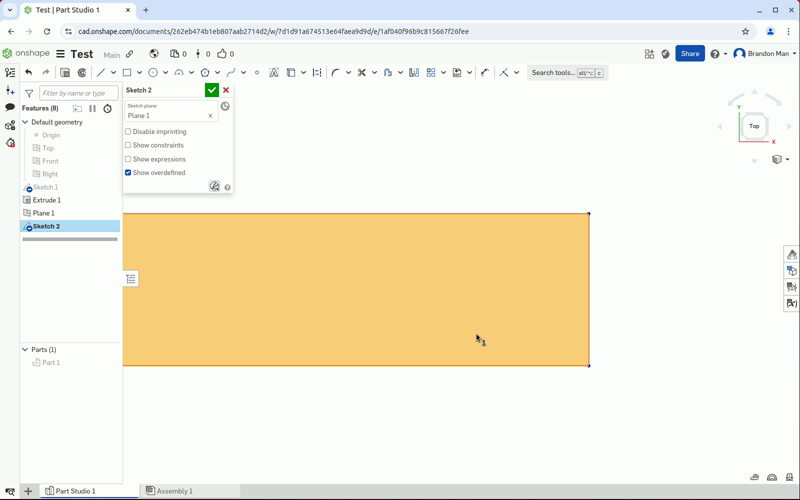
scroll(-6)
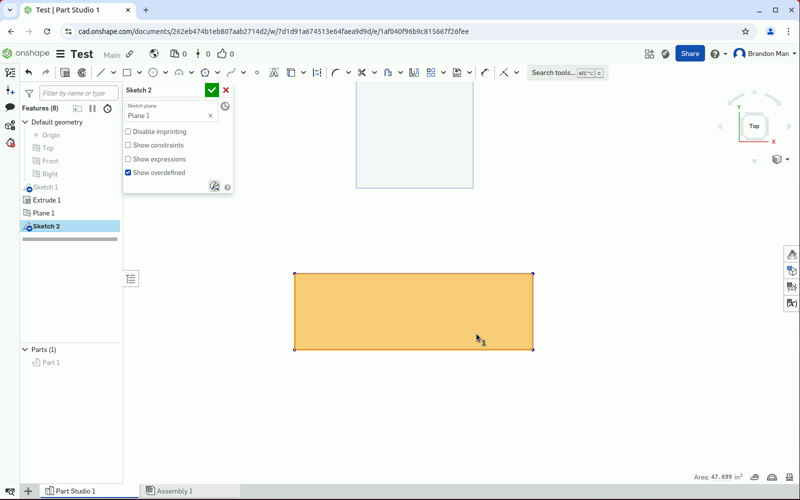
scroll(-6)
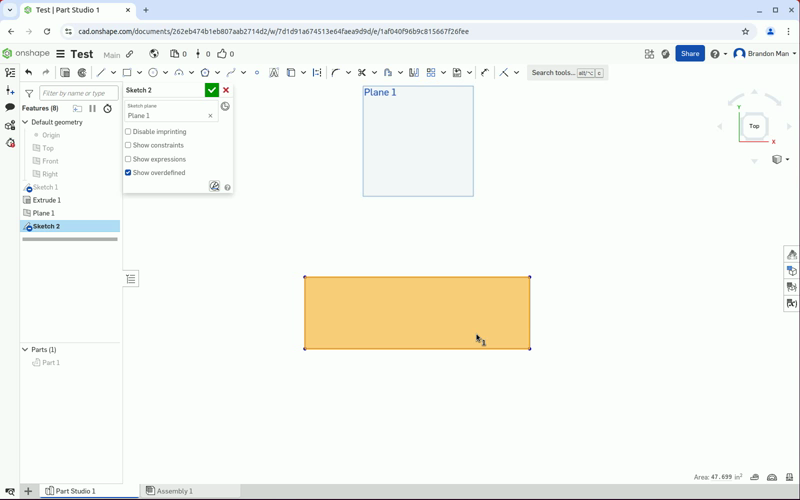
scroll(-6)
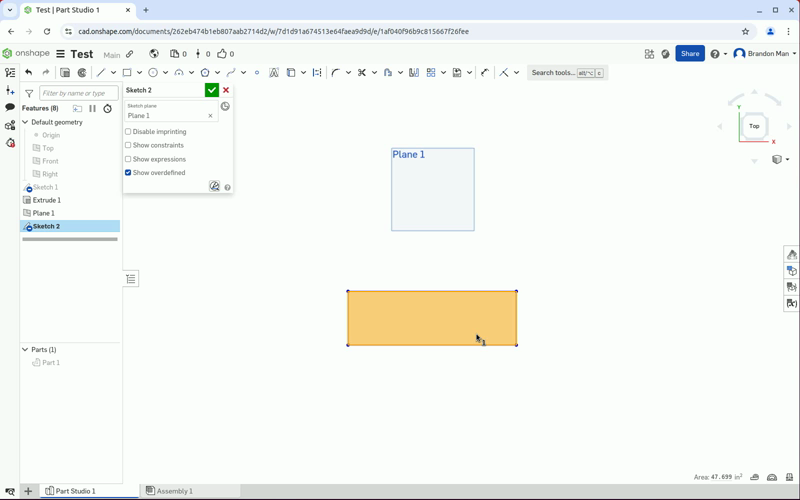
scroll(-6)
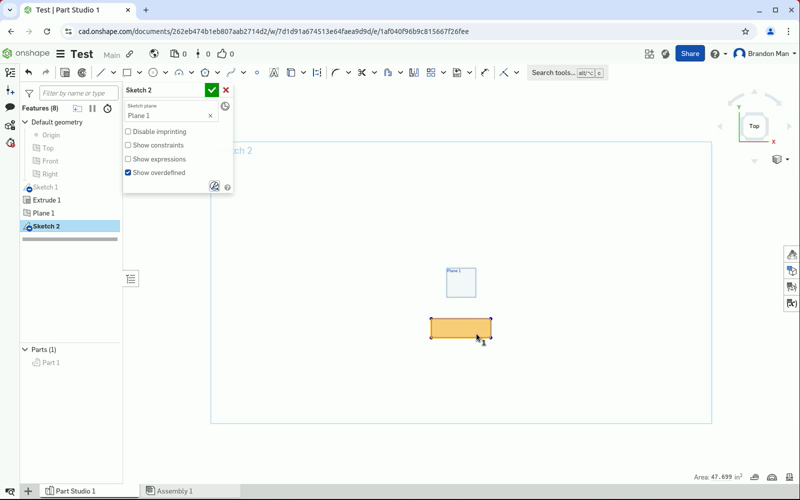
mouse_move(73, 352)
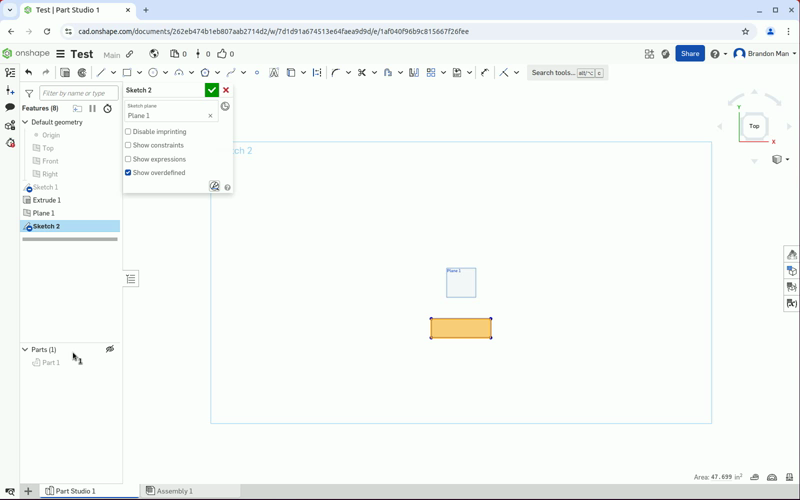
key(shift+y)
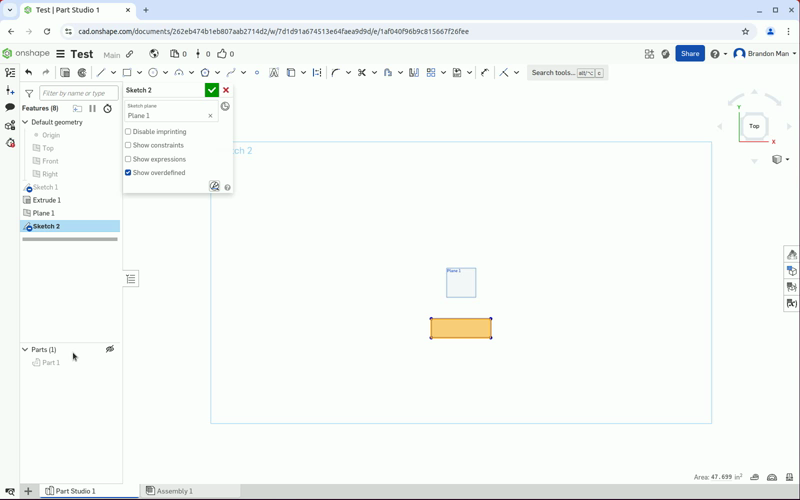
key(shift+e)
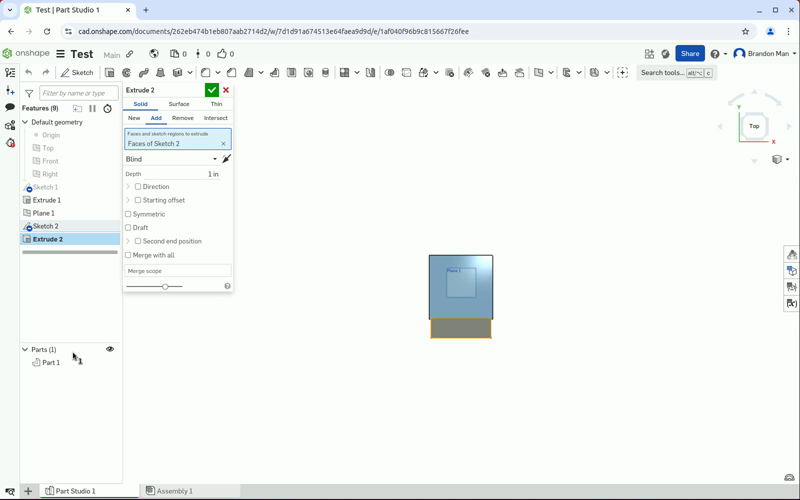
mouse_move(143, 106)
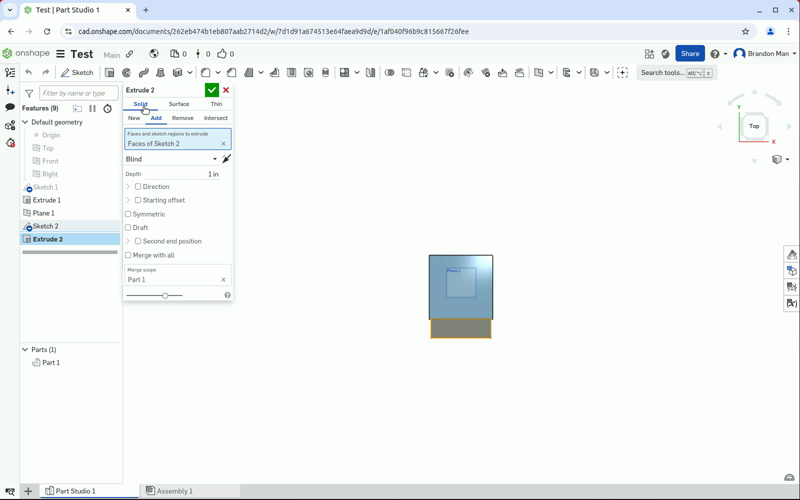
click(143, 106)
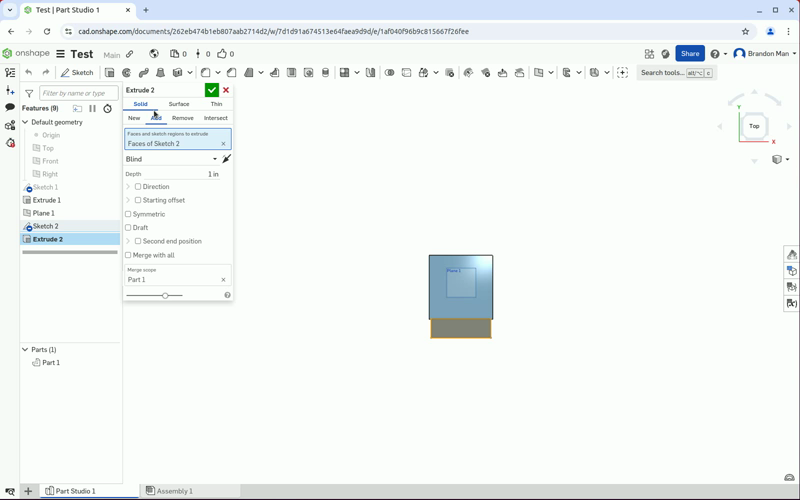
mouse_move(186, 120)
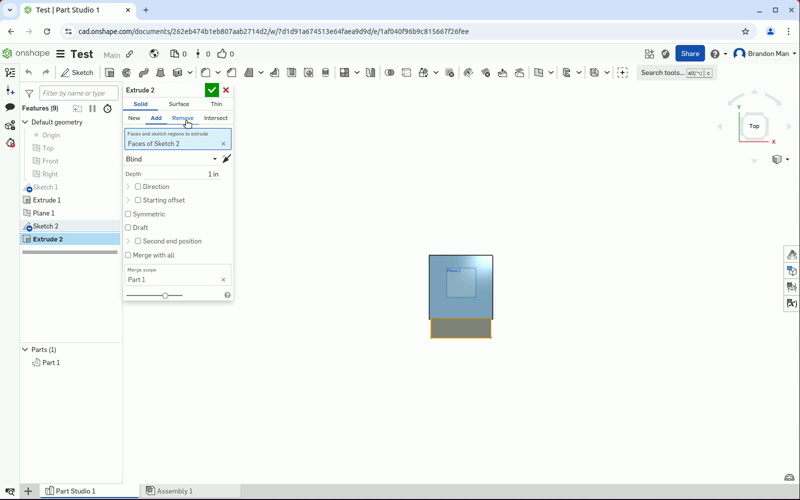
click(186, 120)
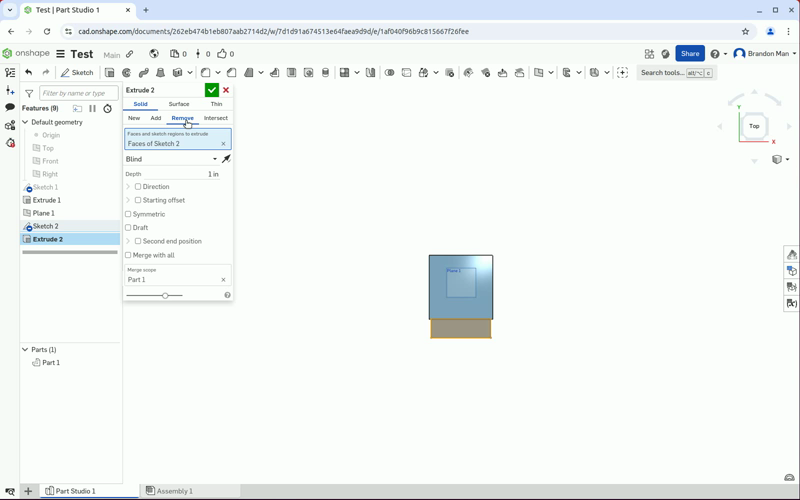
key(tab, 4)
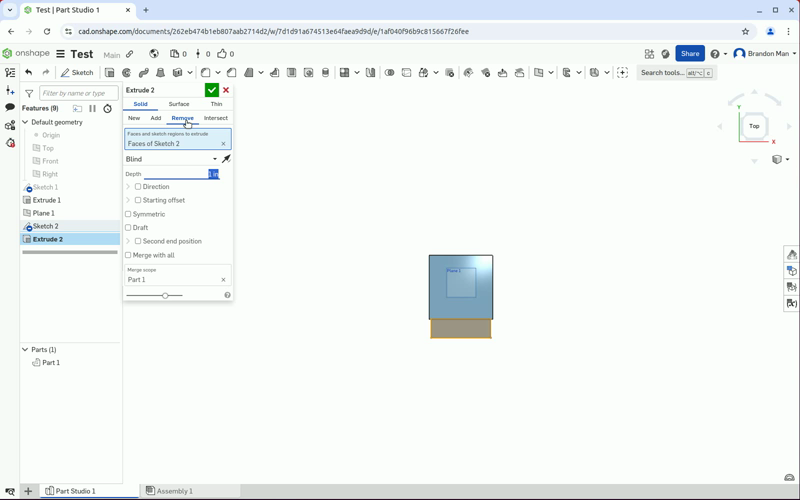
text(22.627)
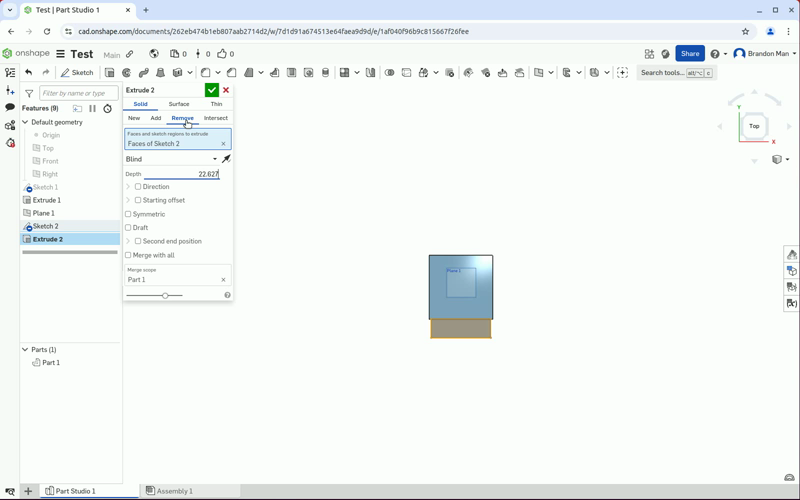
key(tab, 6)
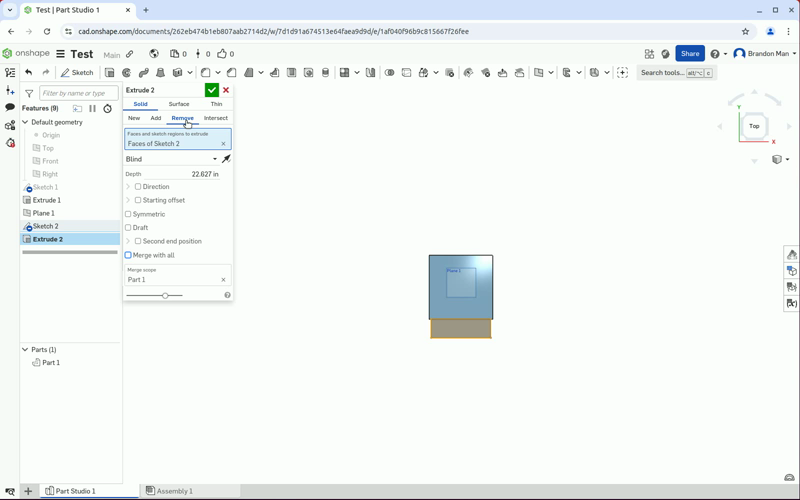
key(space)
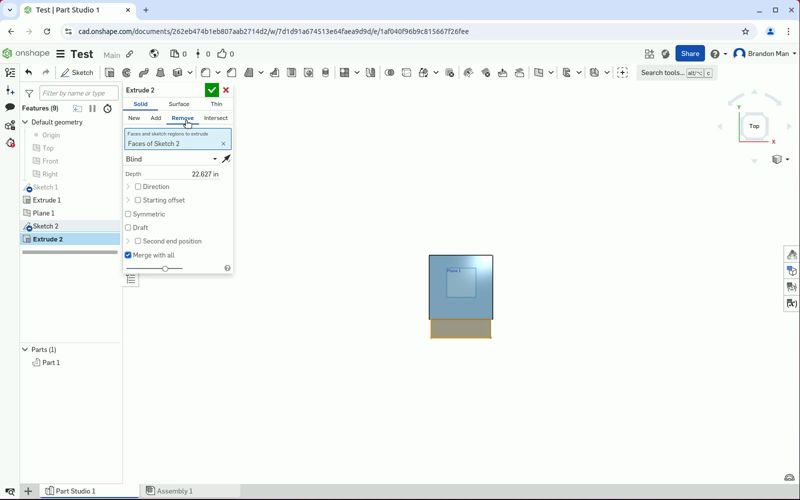
key(enter)
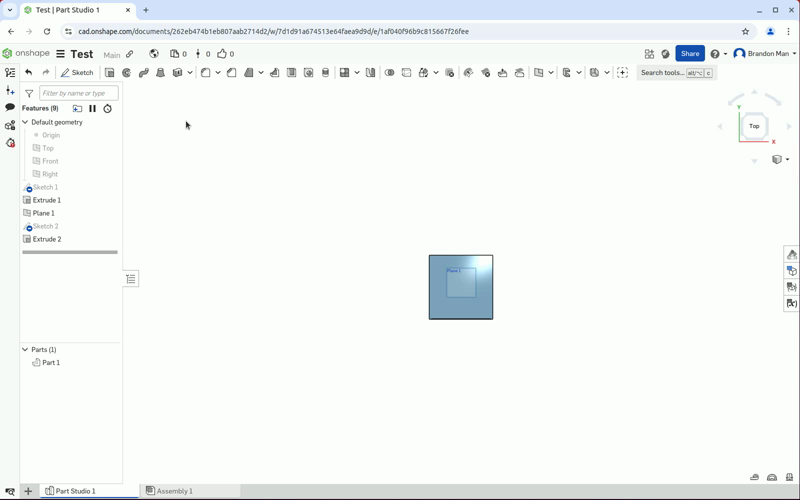
key(shift+h)
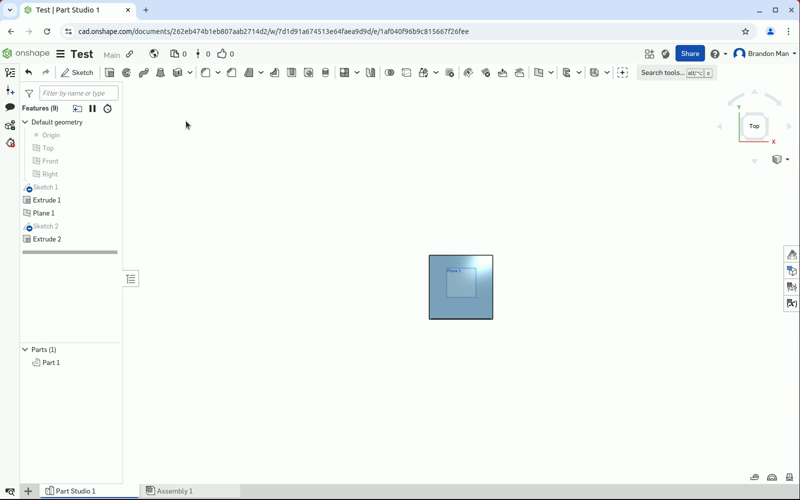
key(shift+h)
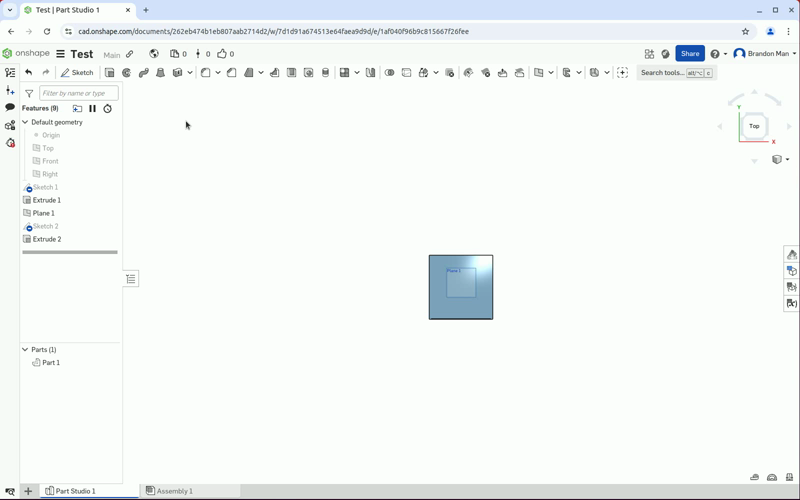
mouse_move(73, 189)
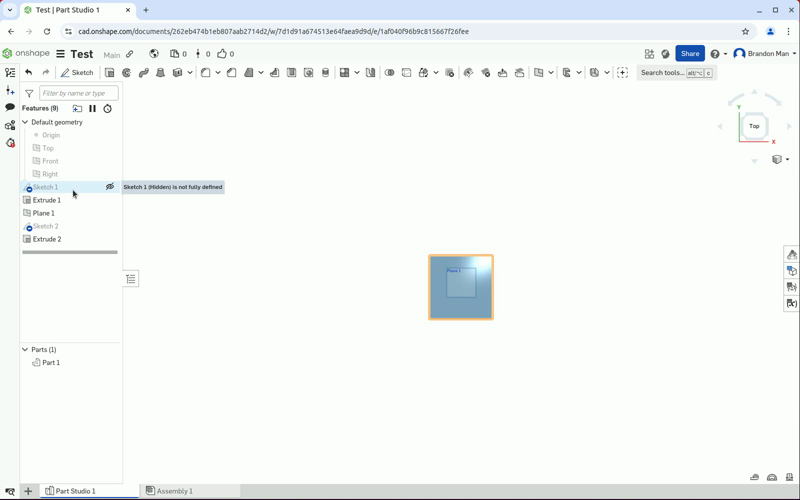
click(73, 189)
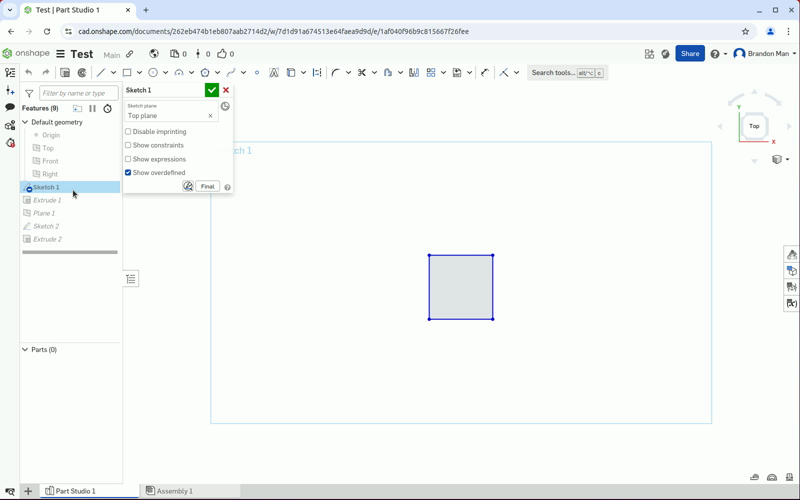
mouse_move(229, 92)
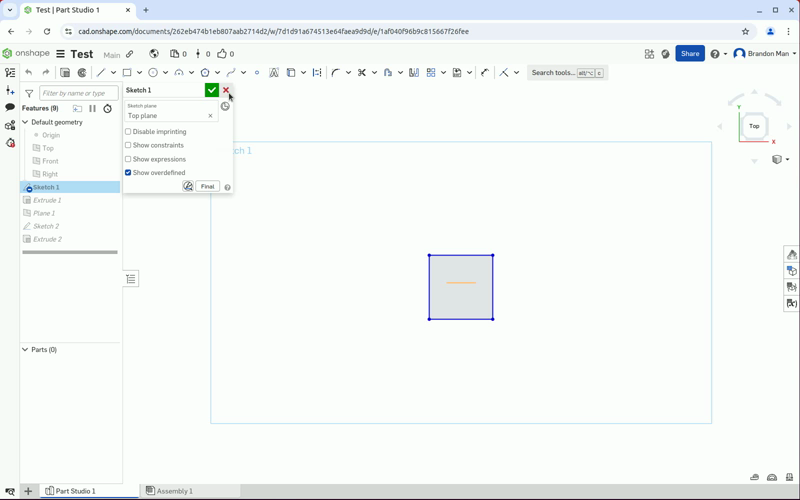
click(229, 92)
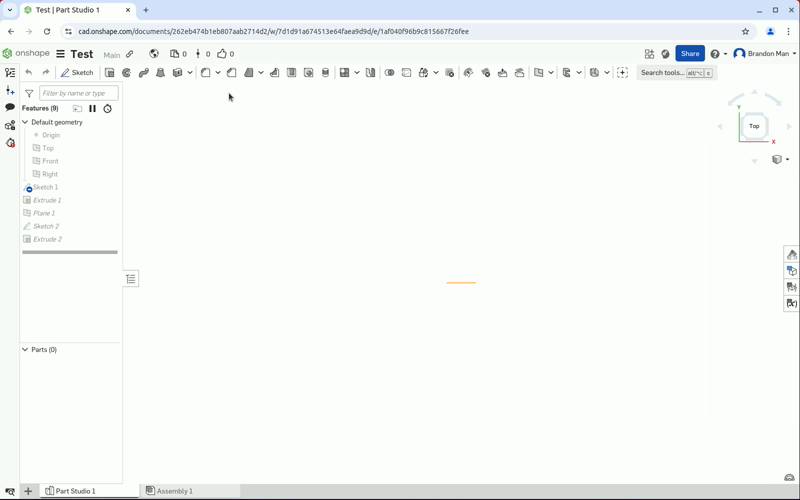
key(shift+s)
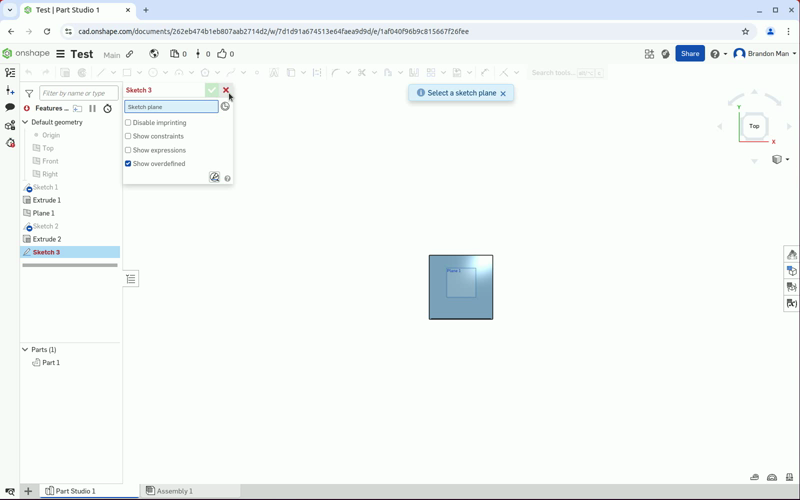
mouse_move(73, 215)
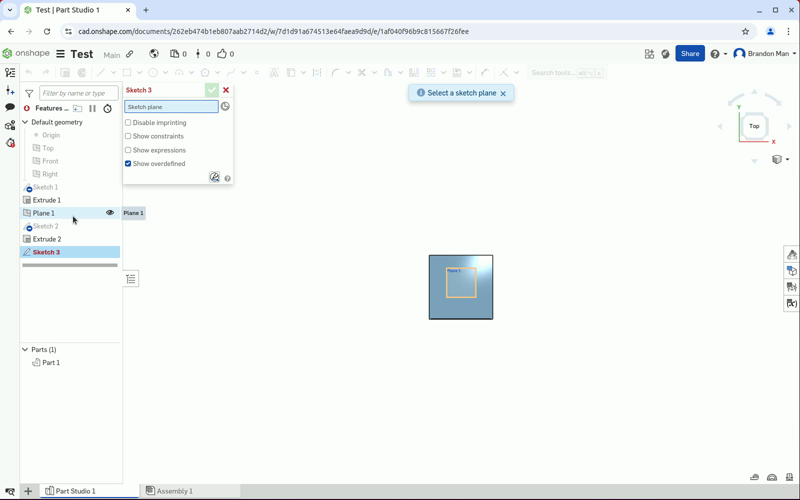
click(73, 215)
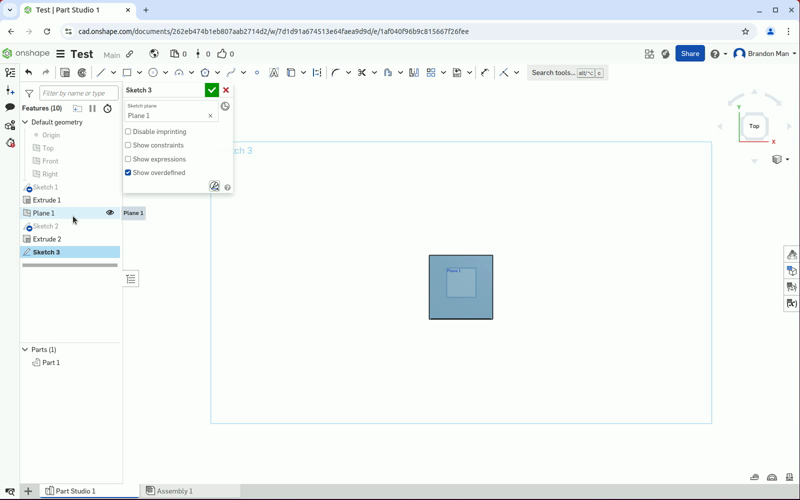
mouse_move(73, 352)
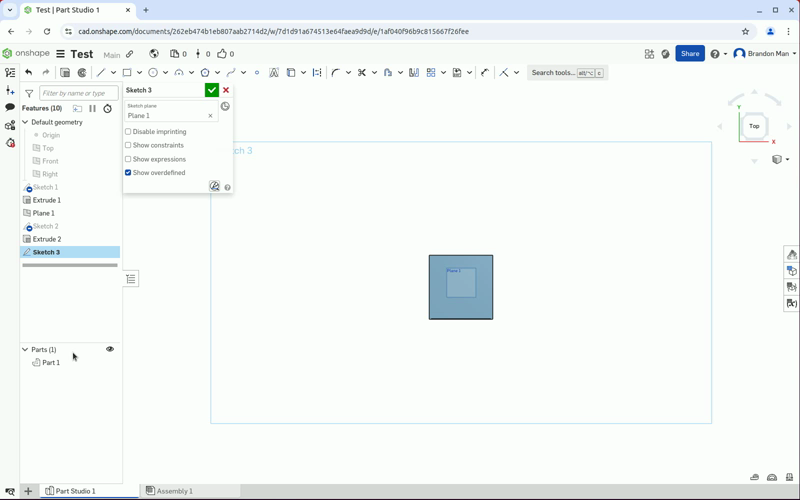
key(y)
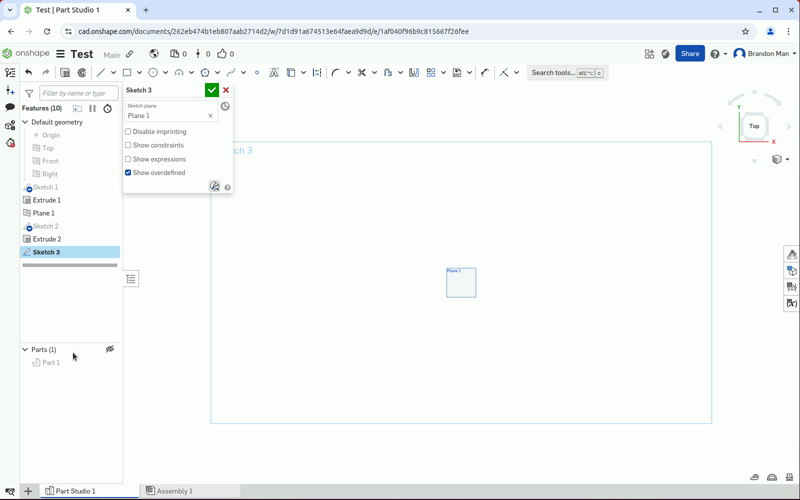
key(l)
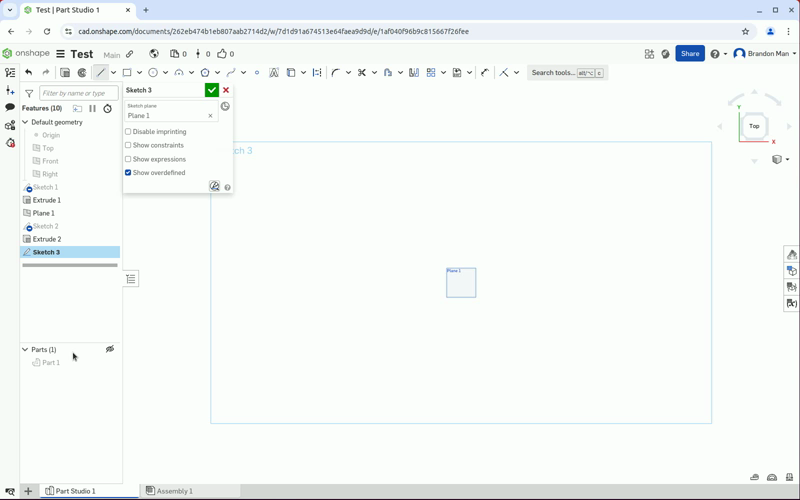
key_down(shift)
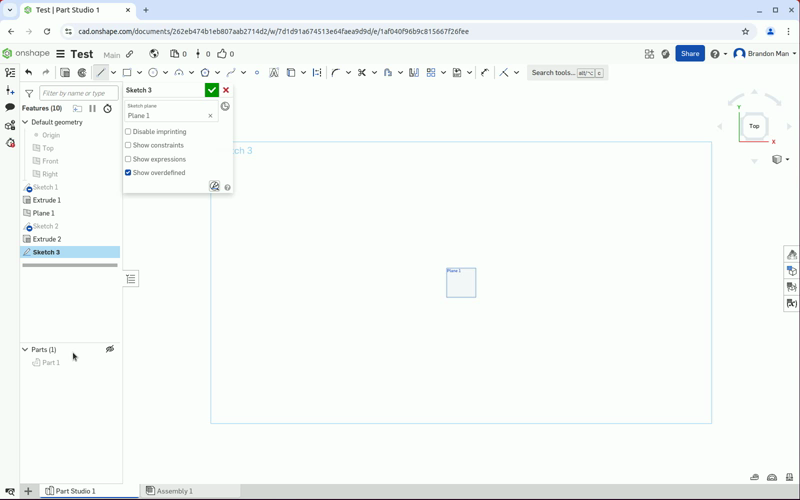
mouse_move(431, 319)
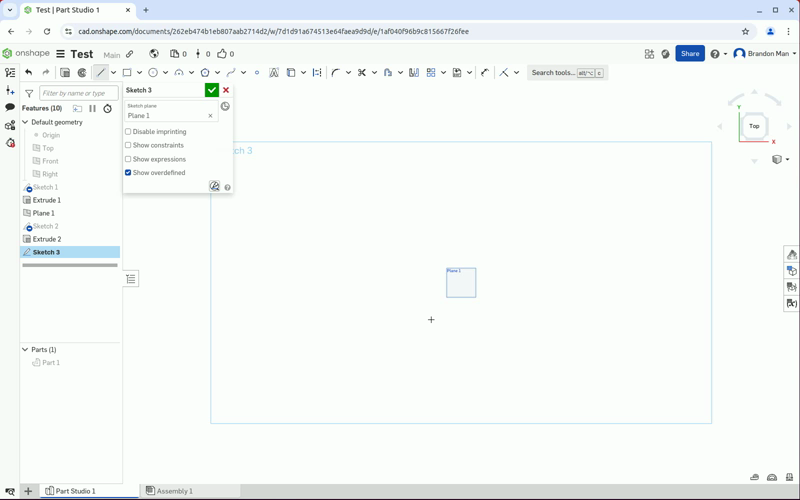
click(431, 319)
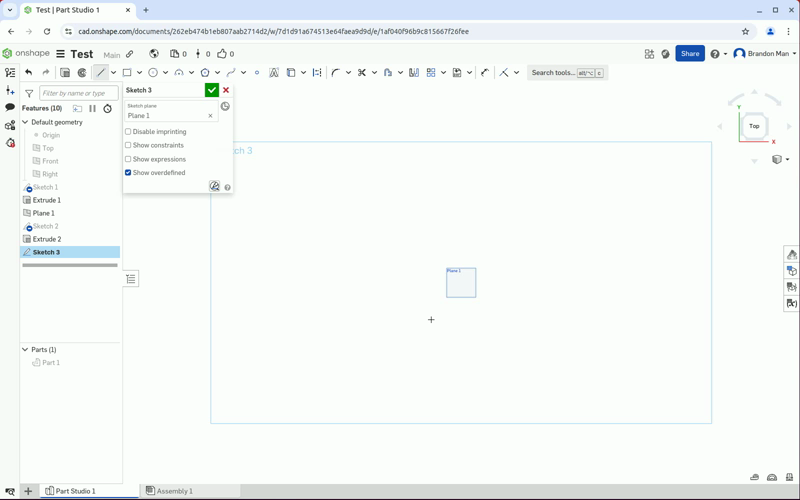
key_up(shift)
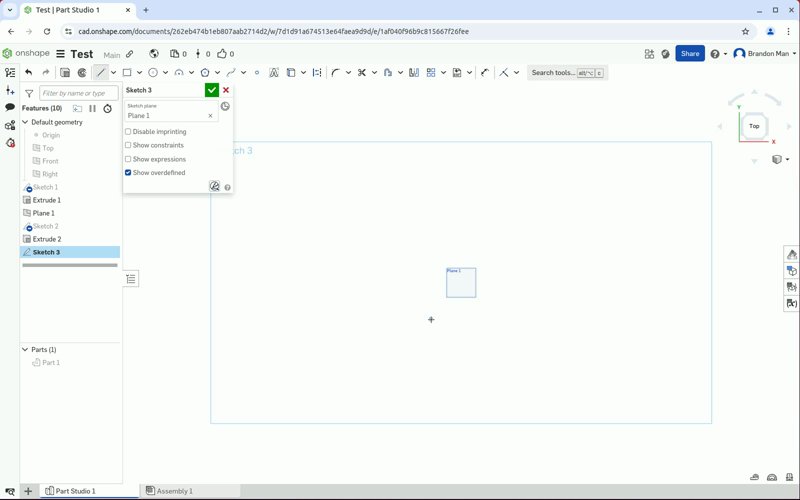
key_down(shift)
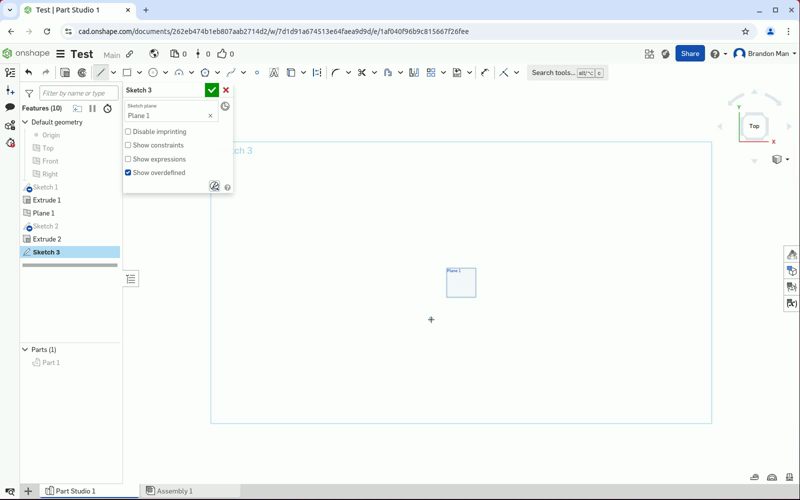
mouse_move(461, 319)
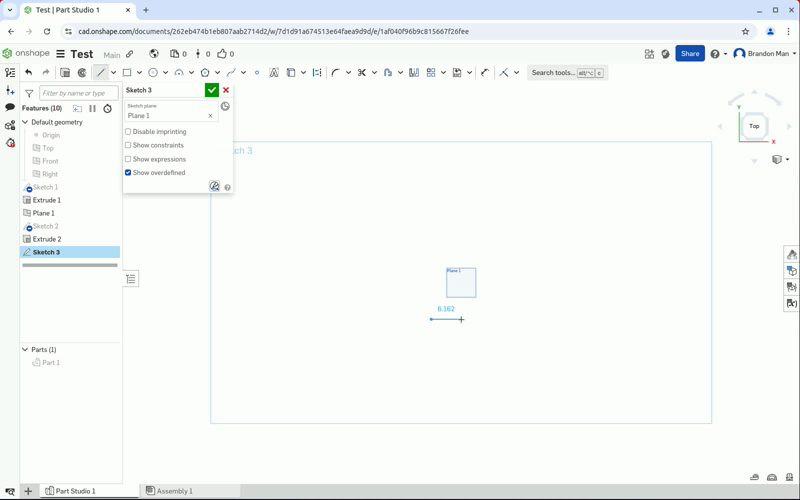
mouse_move(490, 319)
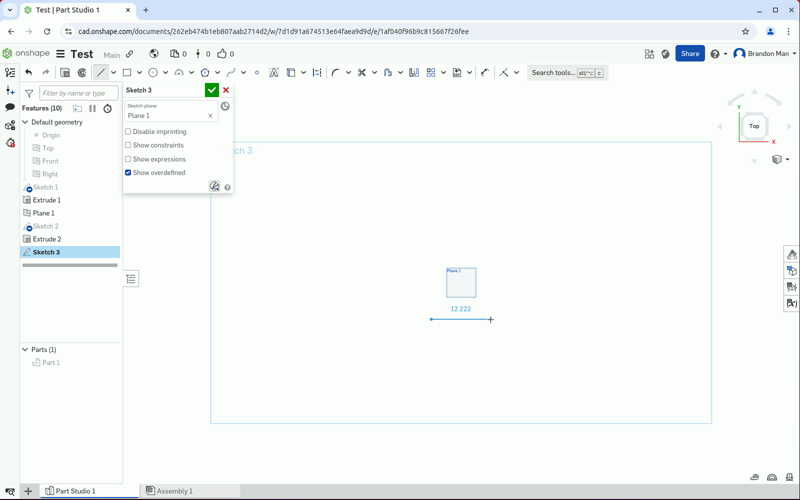
click(490, 319)
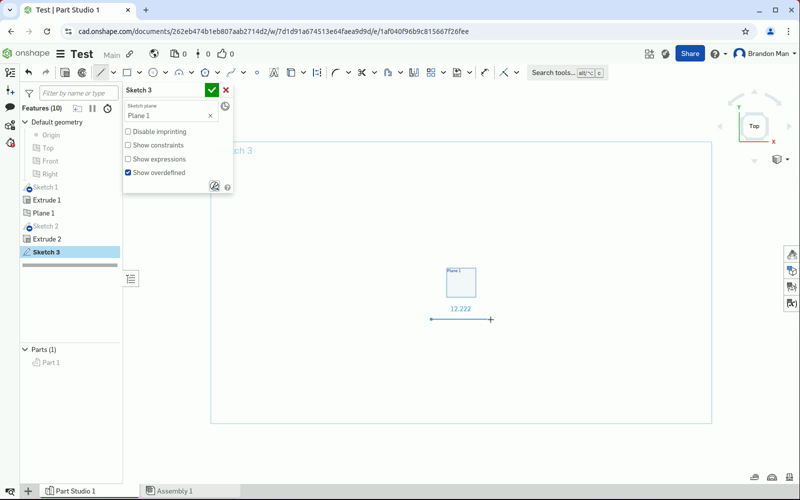
key_up(shift)
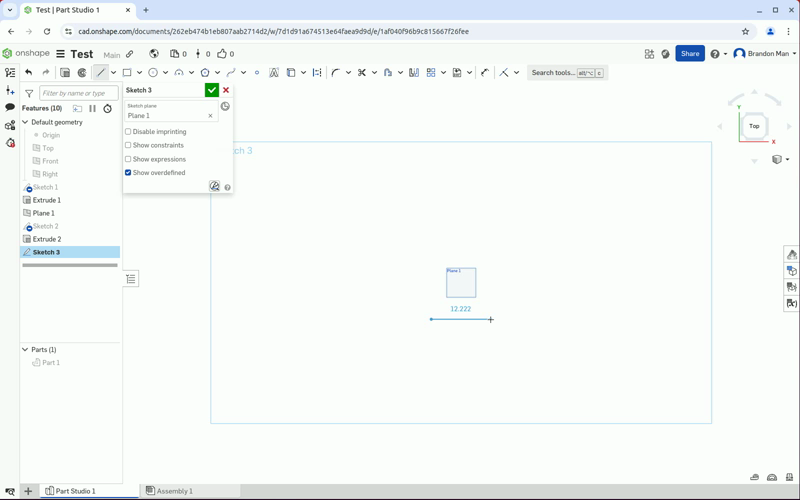
key_down(shift)
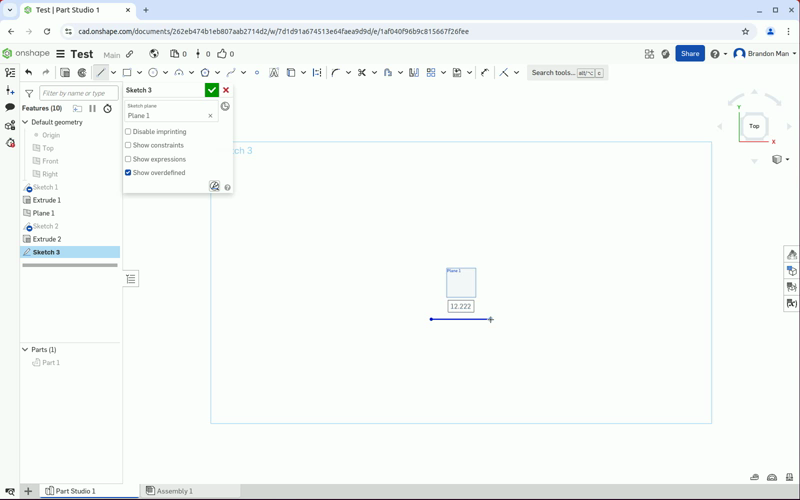
mouse_move(490, 257)
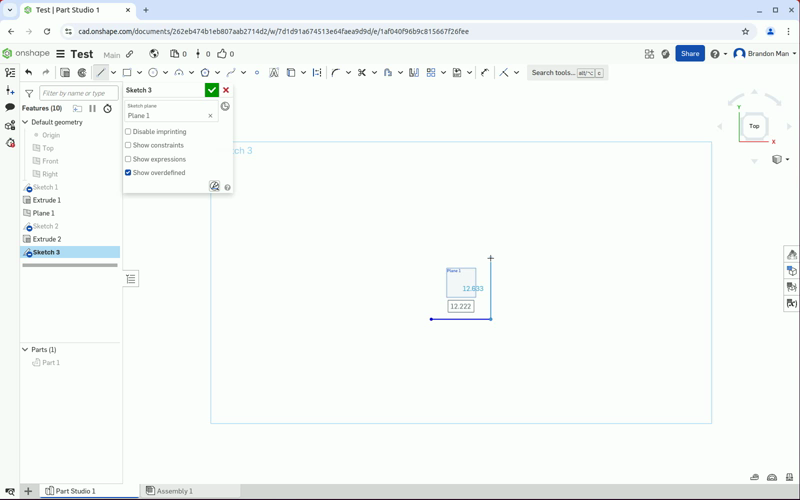
click(490, 257)
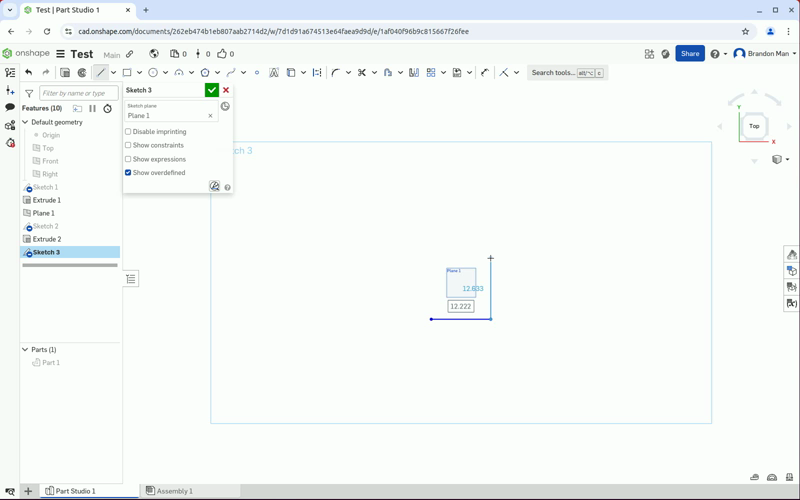
key_up(shift)
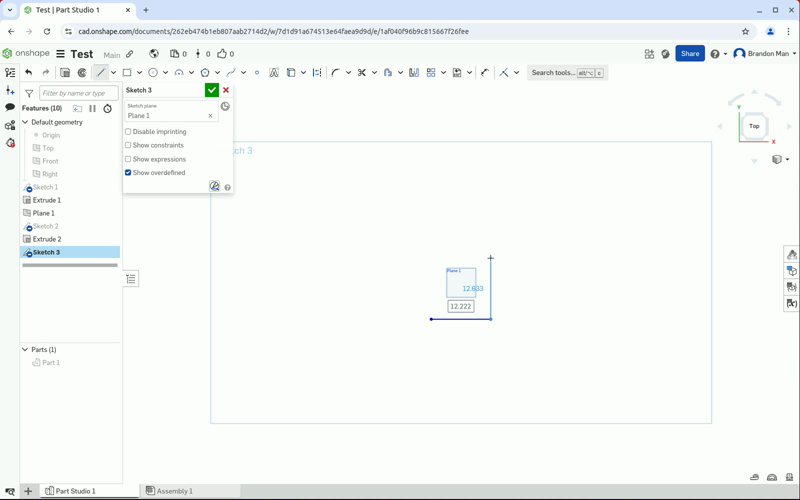
key_down(shift)
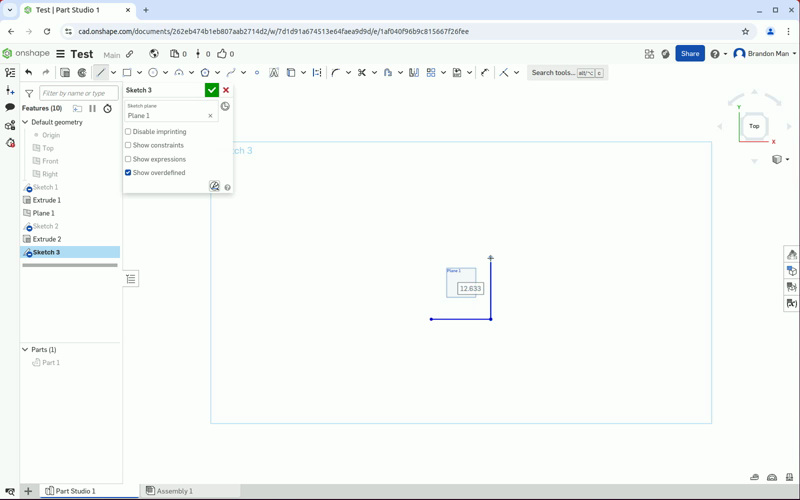
mouse_move(520, 257)
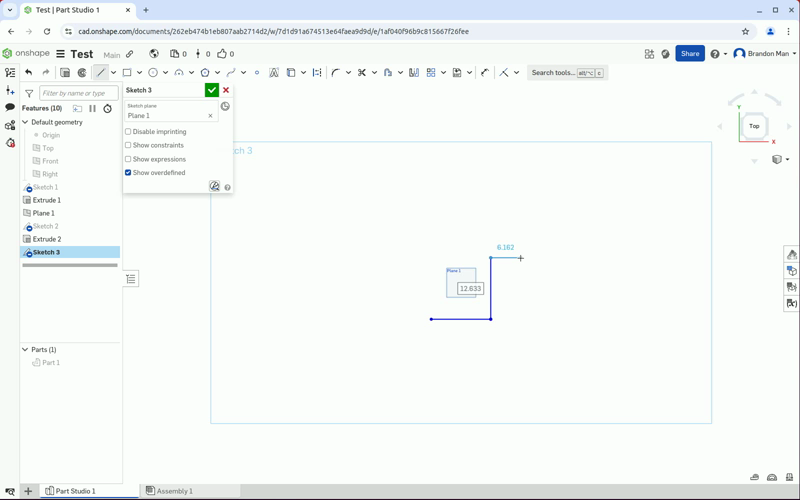
mouse_move(431, 257)
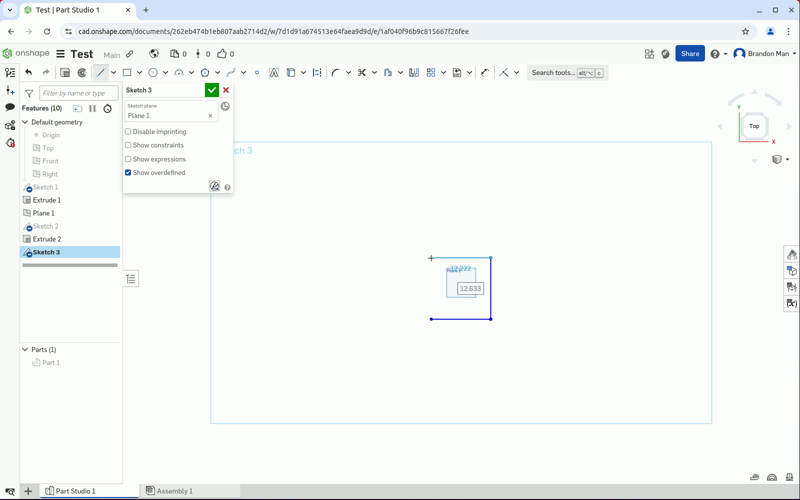
click(431, 257)
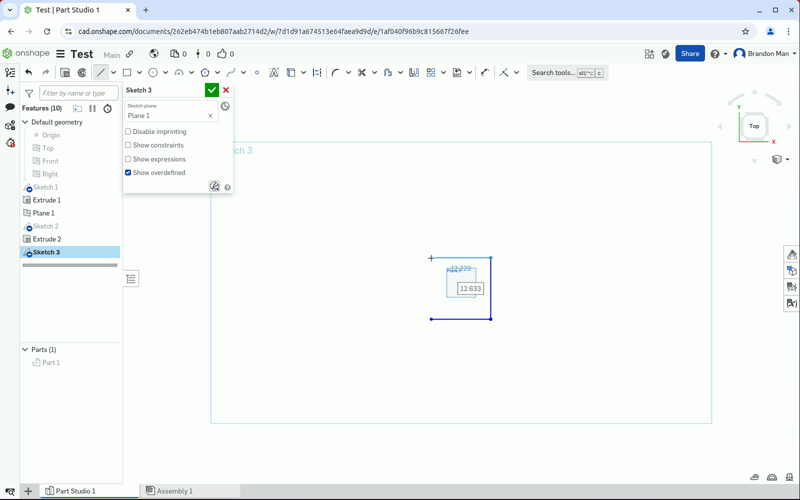
key_up(shift)
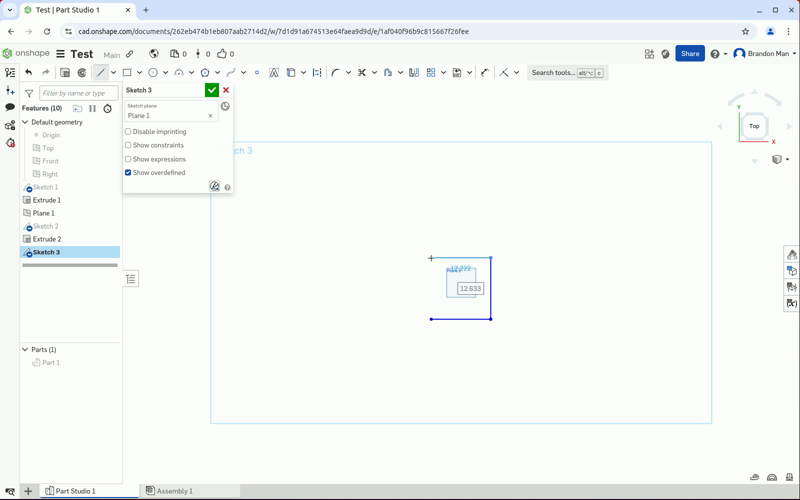
key_down(shift)
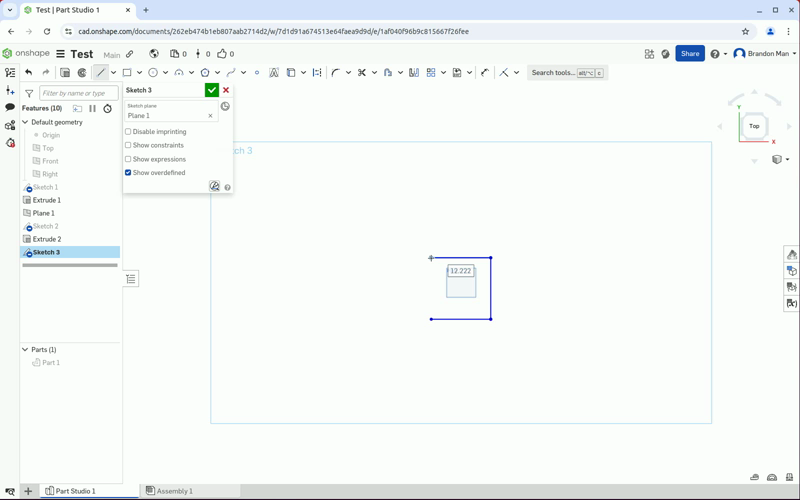
mouse_move(431, 319)
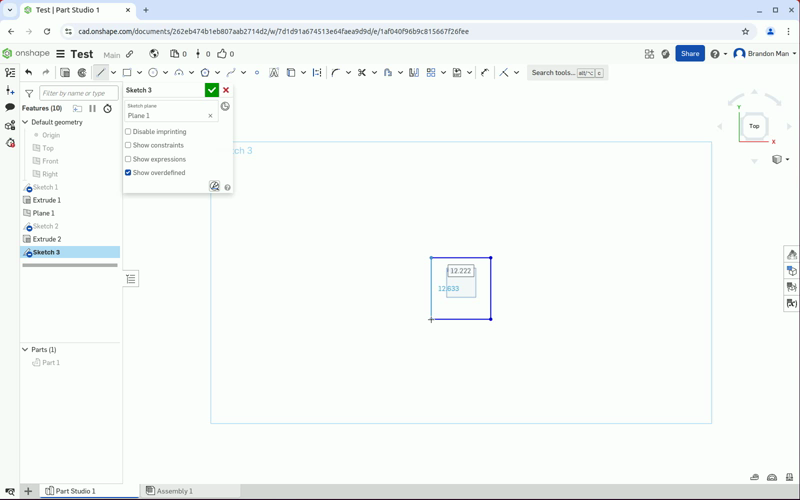
key_up(shift)
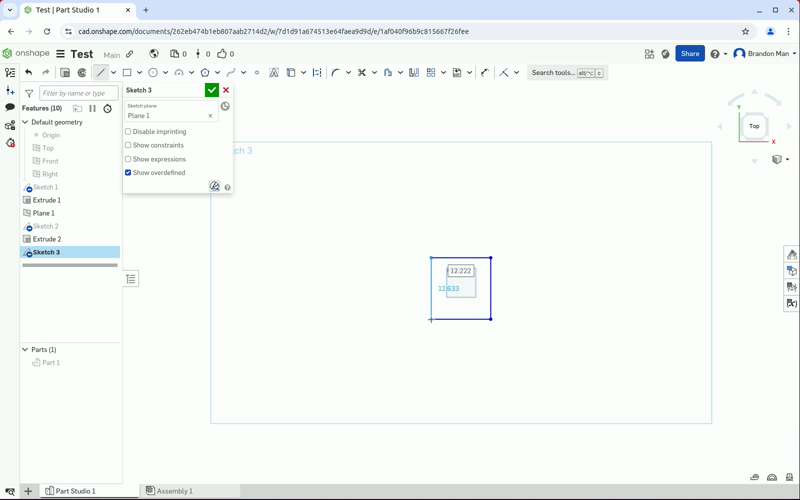
click(431, 319)
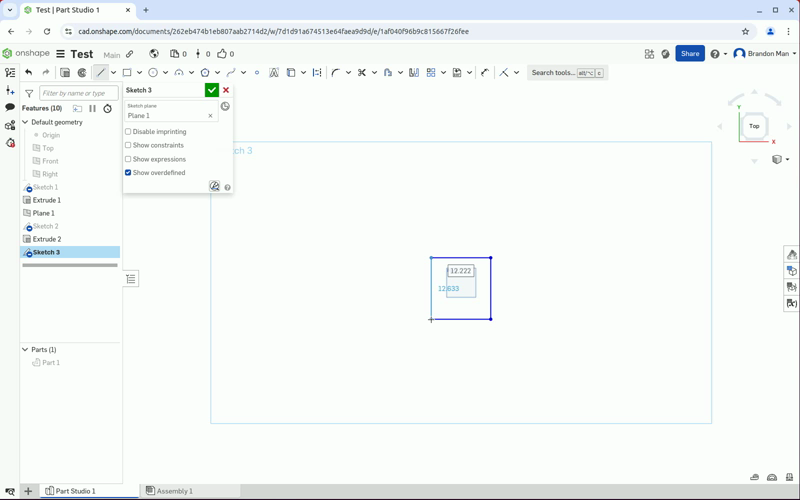
key(esc)
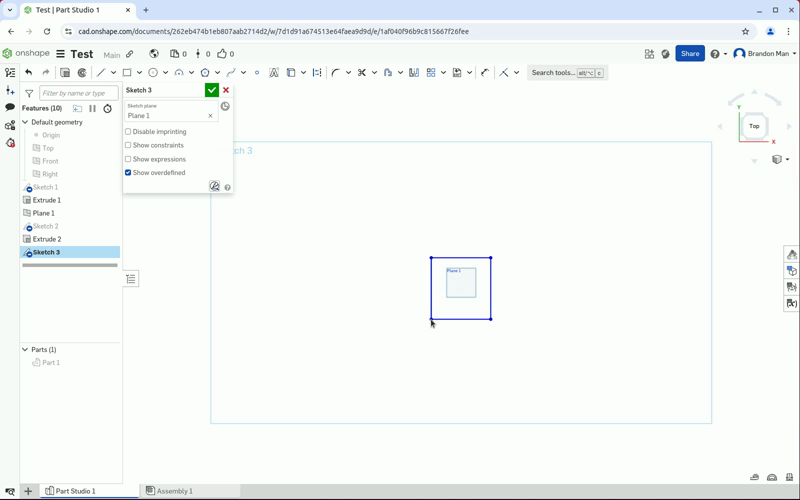
mouse_move(474, 270)
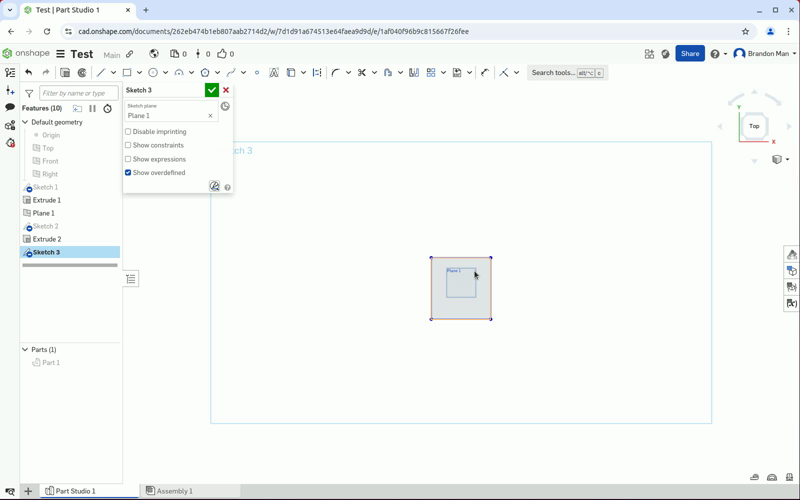
click(474, 270)
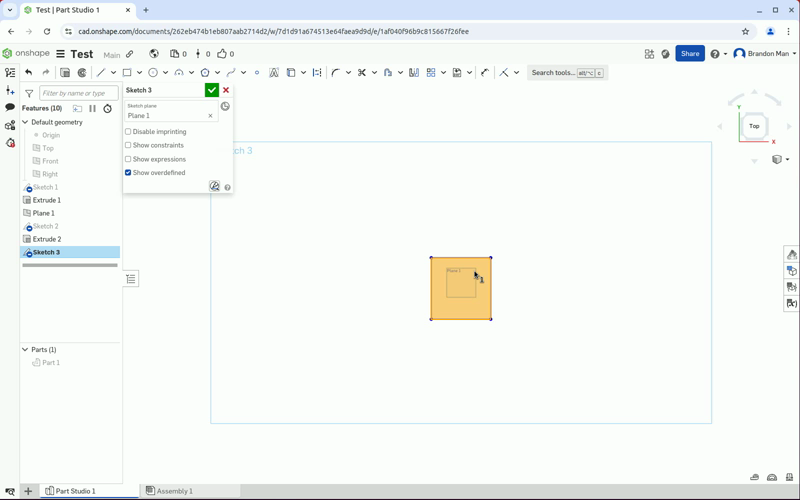
mouse_move(73, 352)
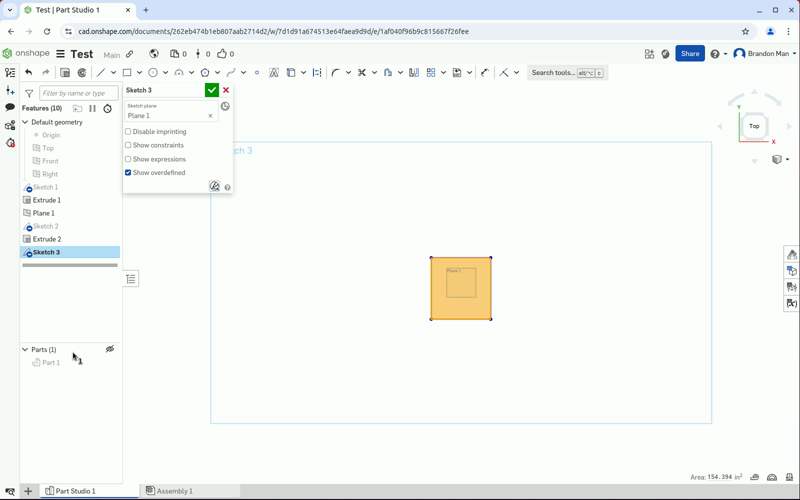
key(shift+y)
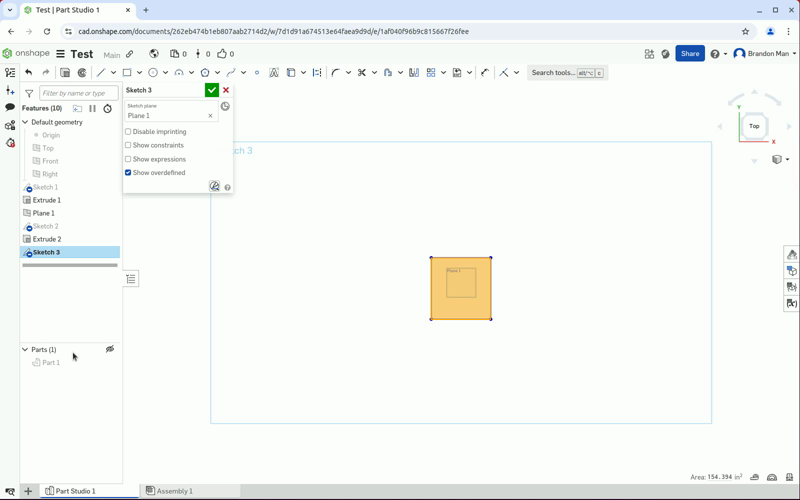
key(shift+e)
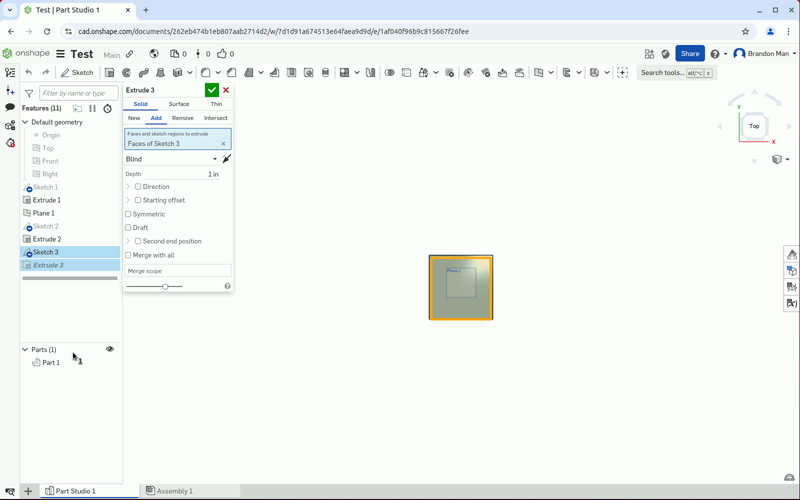
mouse_move(143, 106)
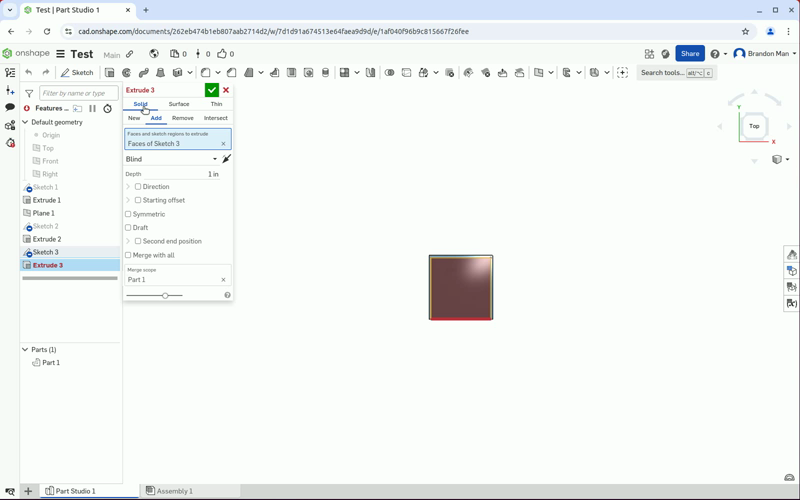
click(143, 106)
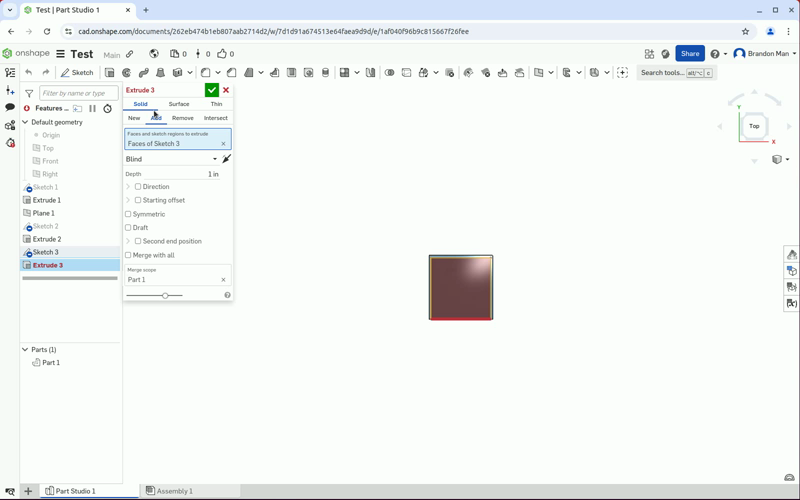
mouse_move(186, 120)
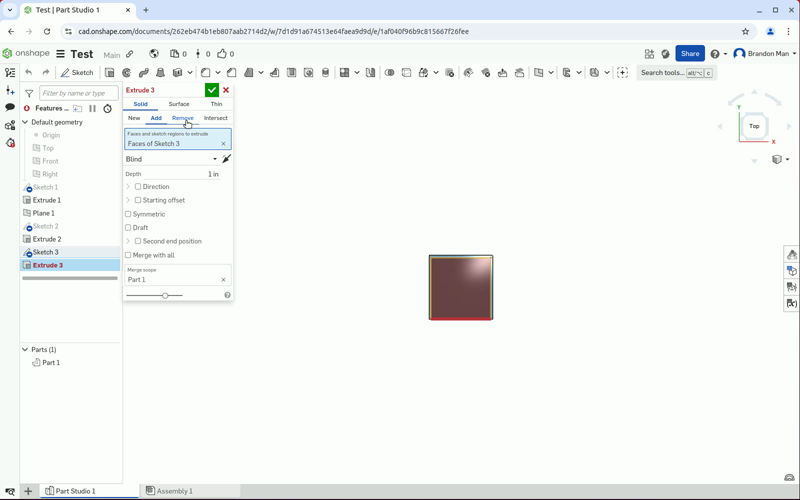
click(186, 120)
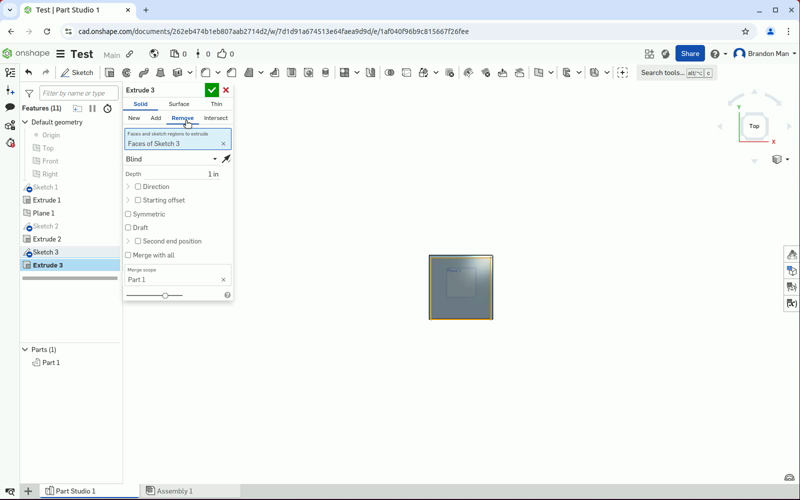
key(tab, 4)
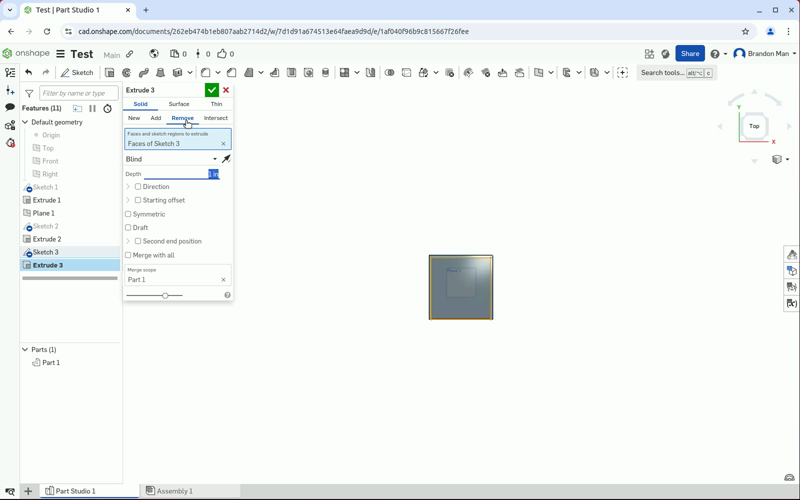
text(22.627)
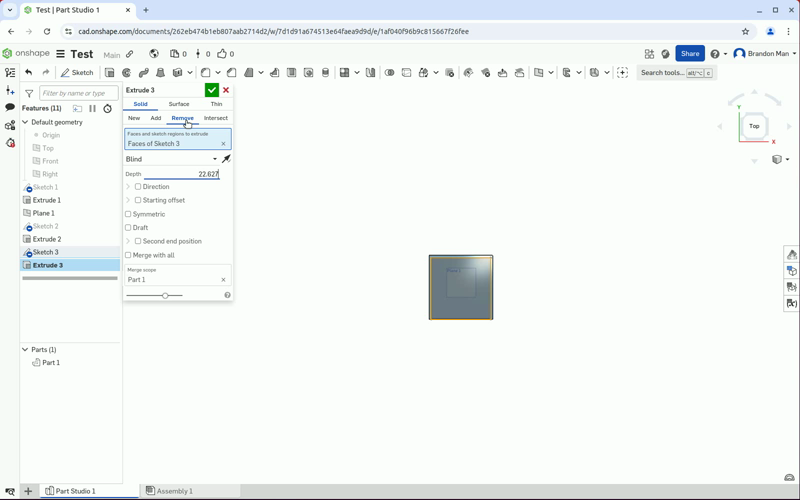
key(tab, 6)
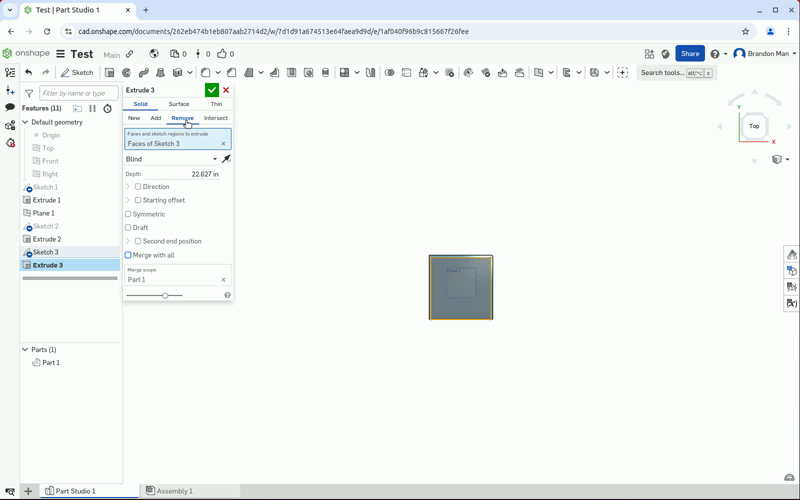
key(space)
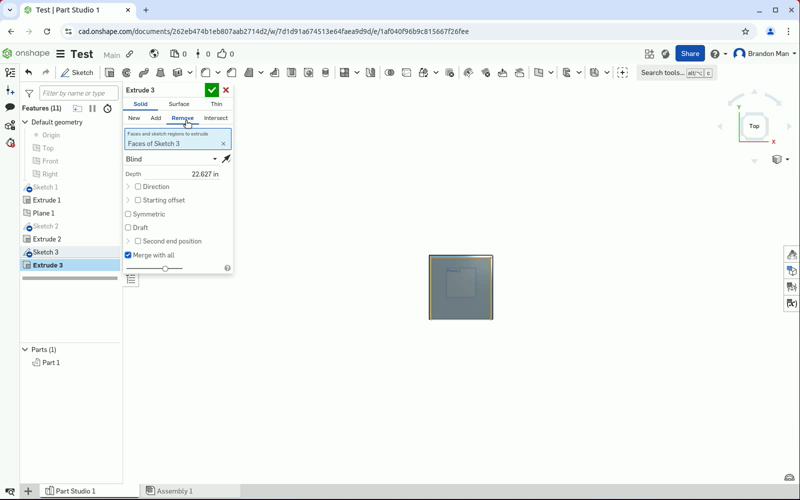
key(enter)
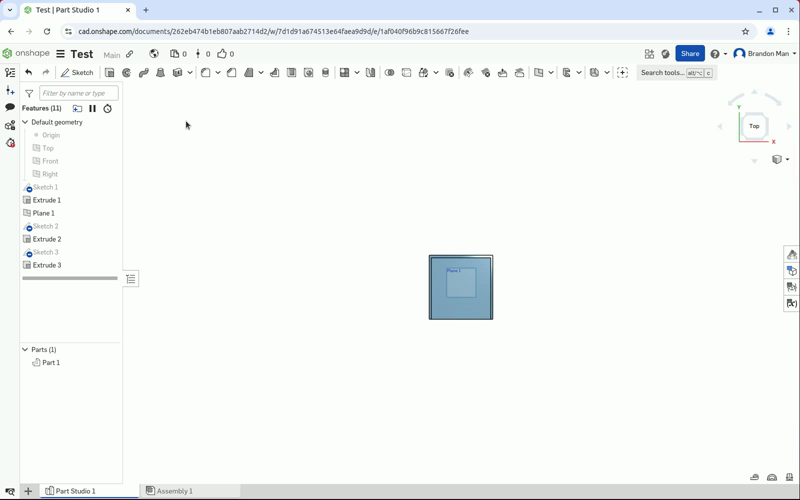
key(shift+h)
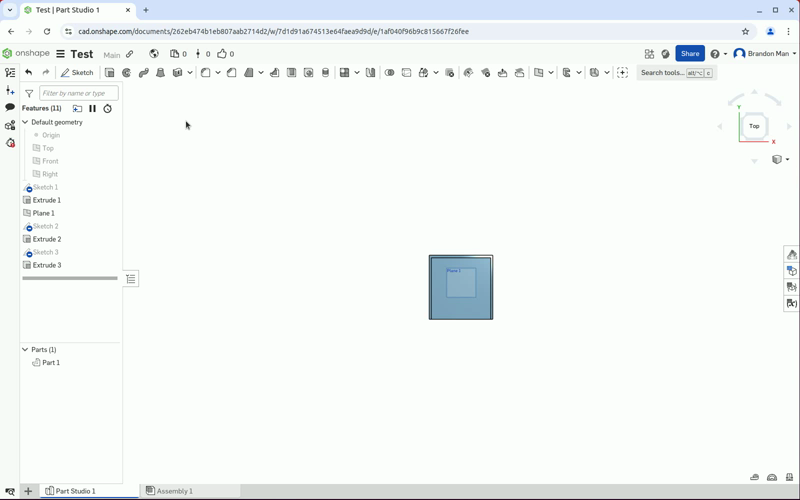
key(shift+h)
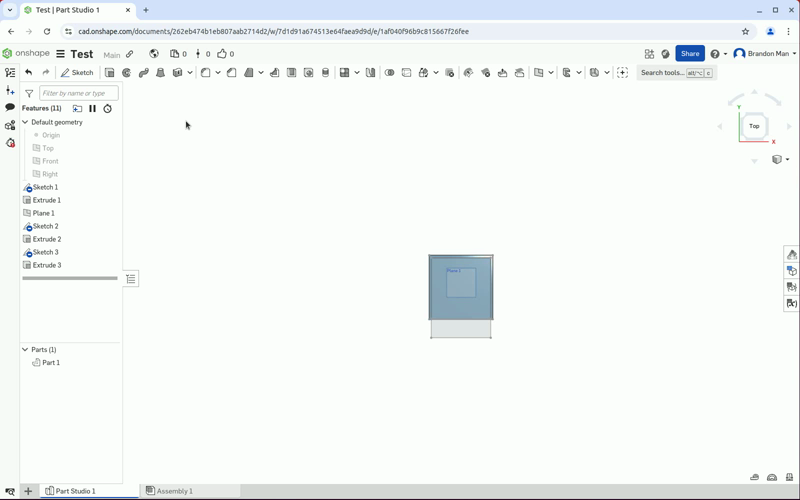
key(shift+7)
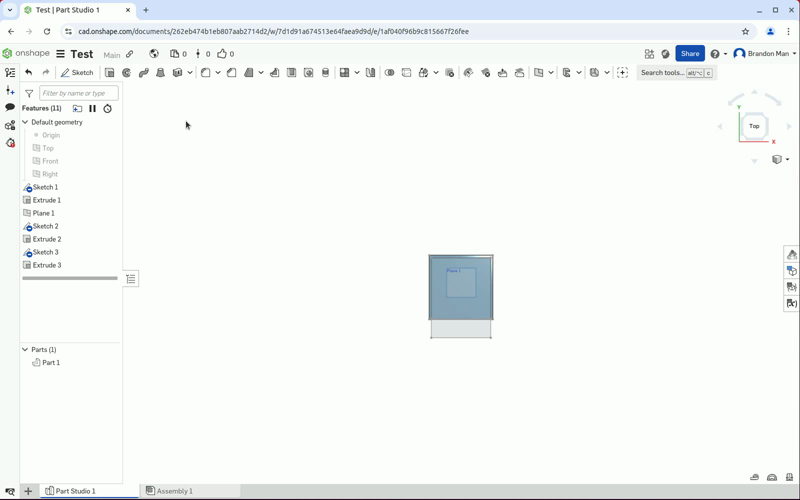
key(up, 3)
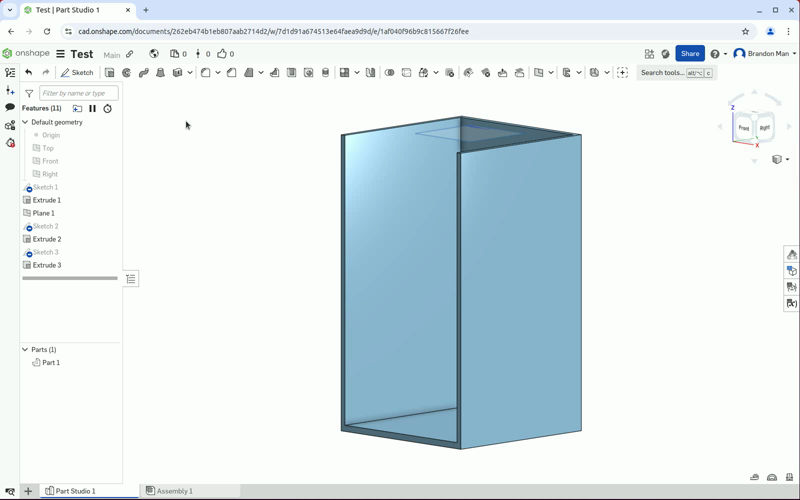
key(left, 3)
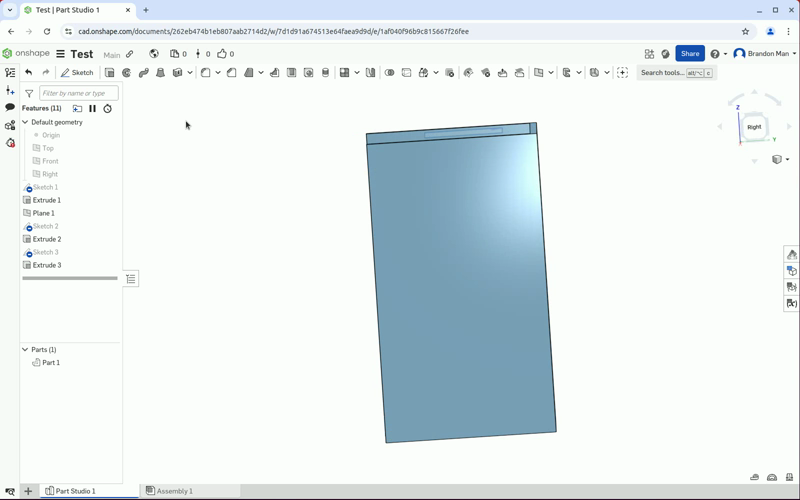
key(right, 3)
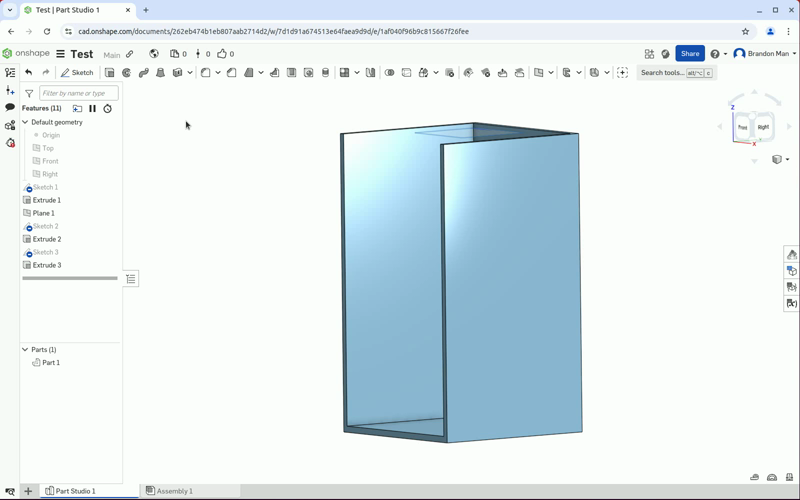
key(down, 3)
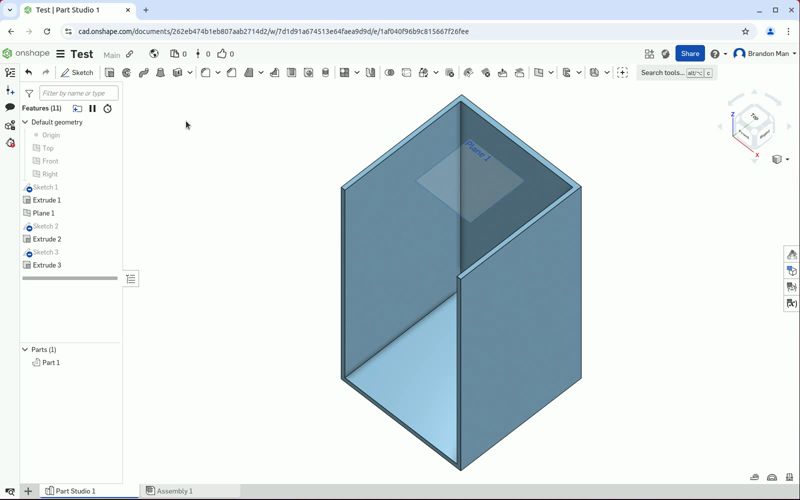
mouse_move(73, 189)
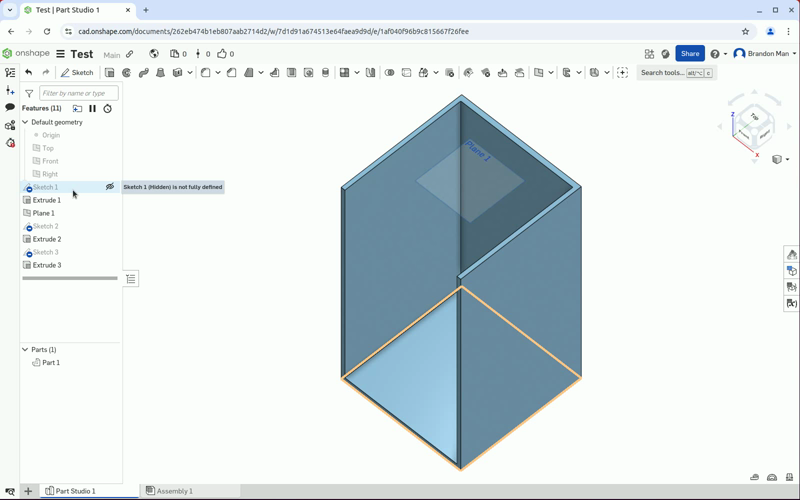
click(73, 189)